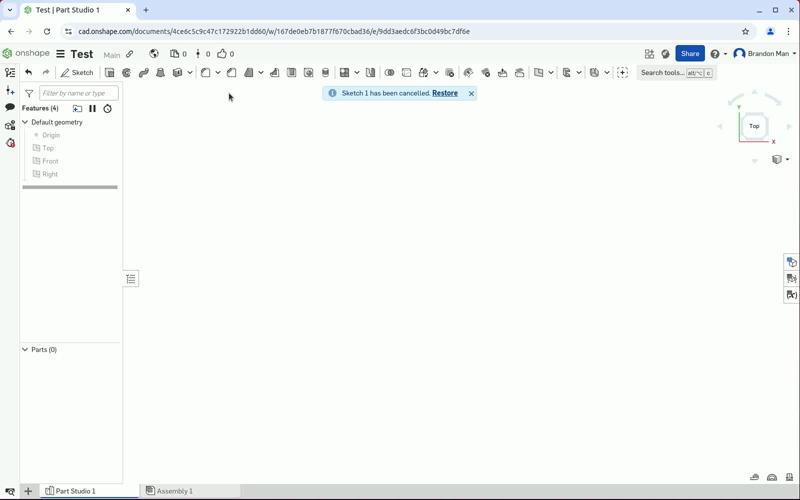
key(shift+h)
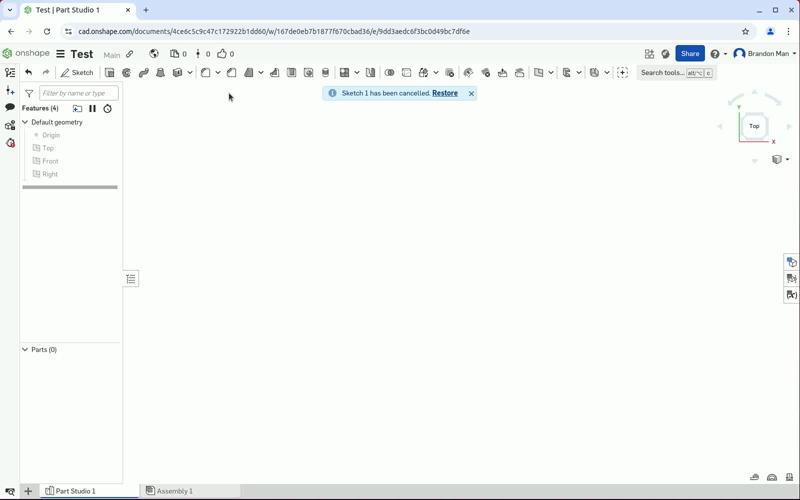
key(shift+s)
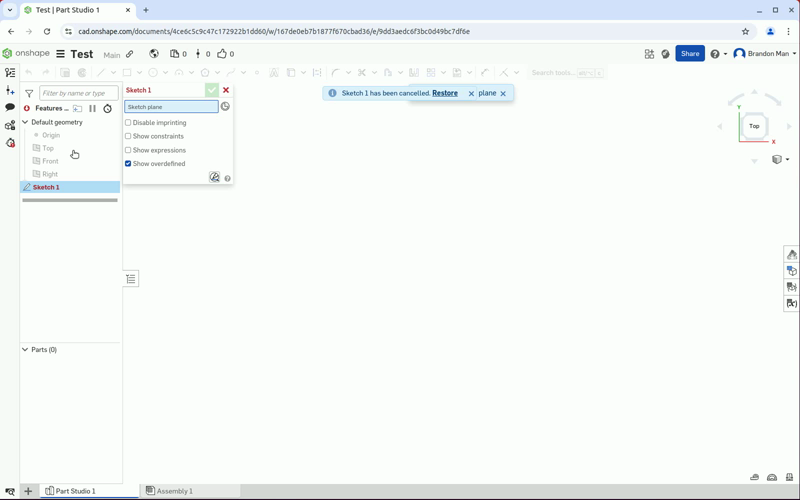
mouse_move(73, 150)
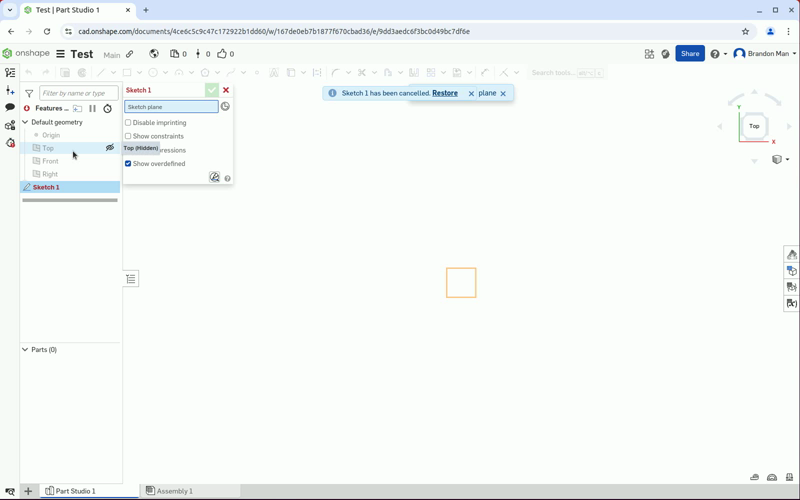
click(73, 150)
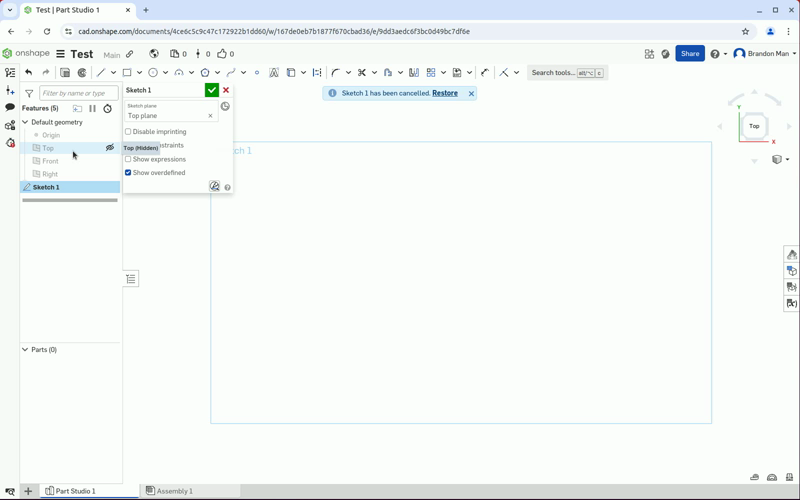
mouse_move(73, 352)
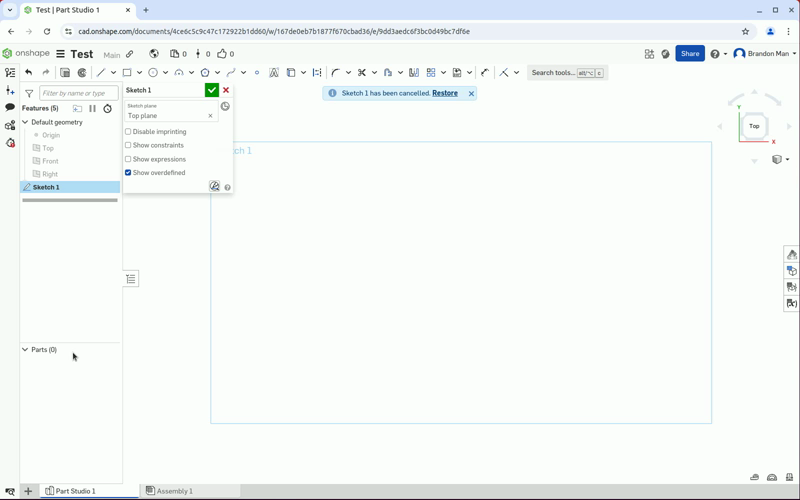
key(y)
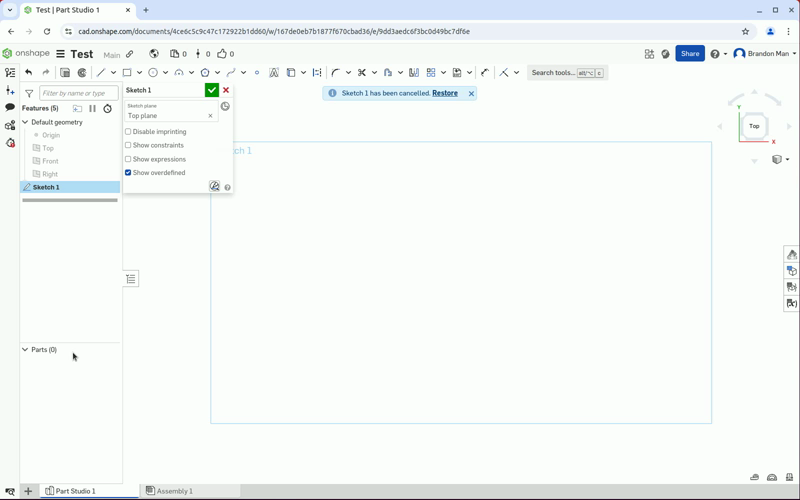
key(c)
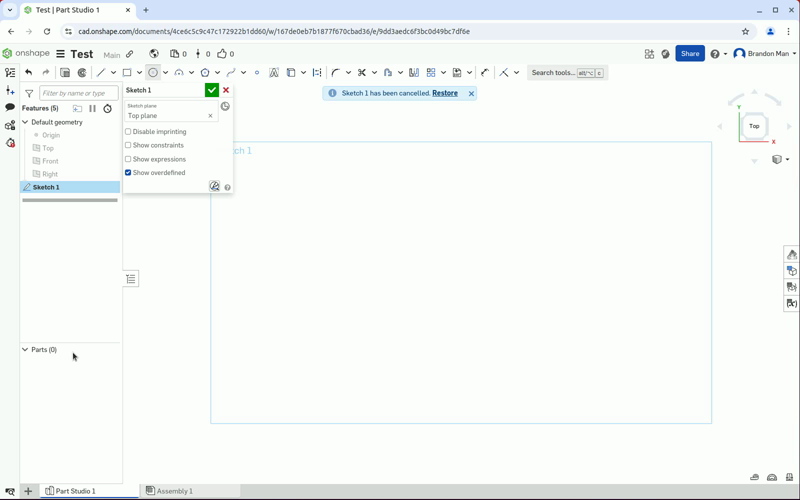
key_down(shift)
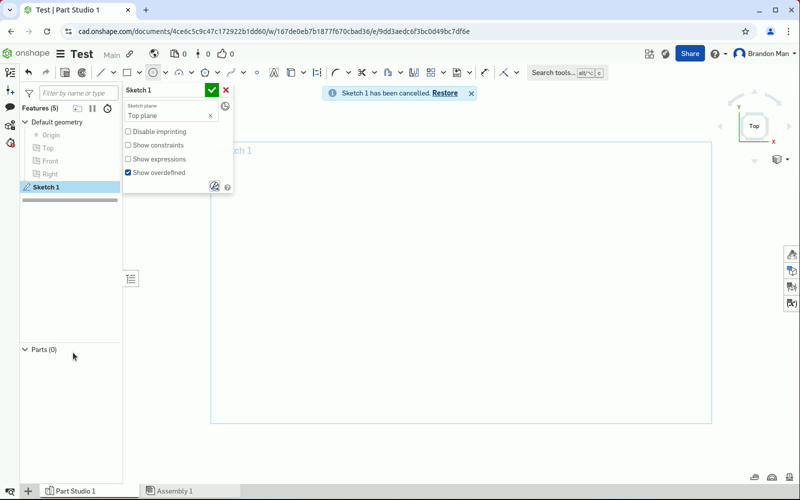
mouse_move(461, 282)
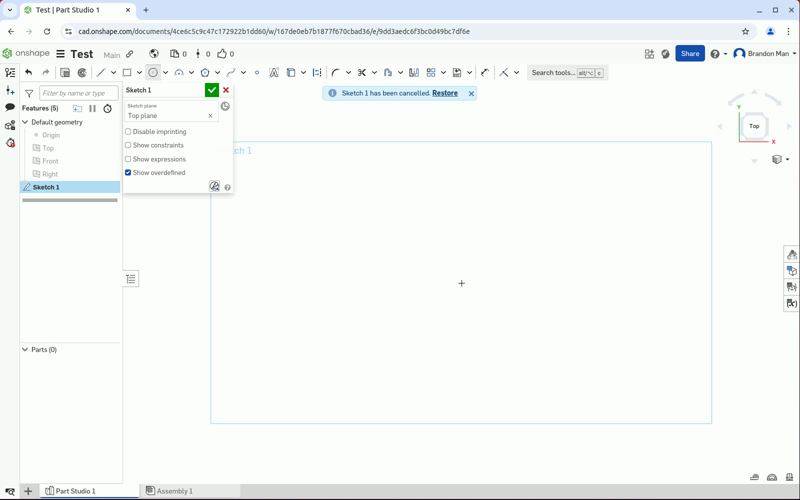
click(461, 282)
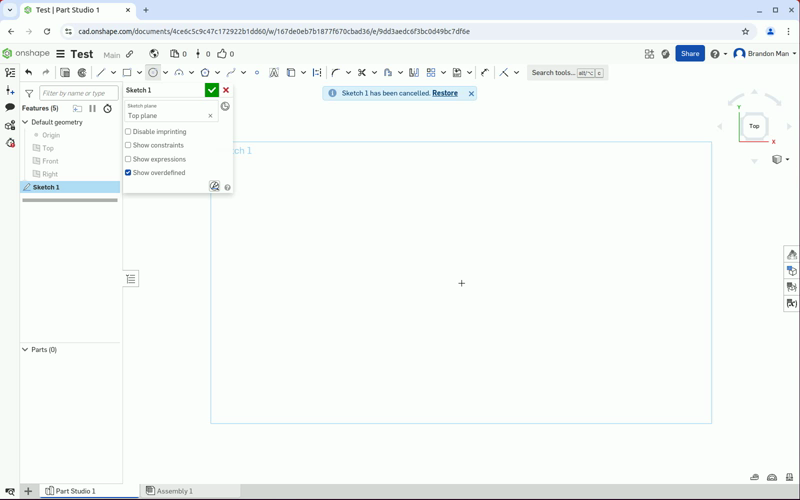
key_up(shift)
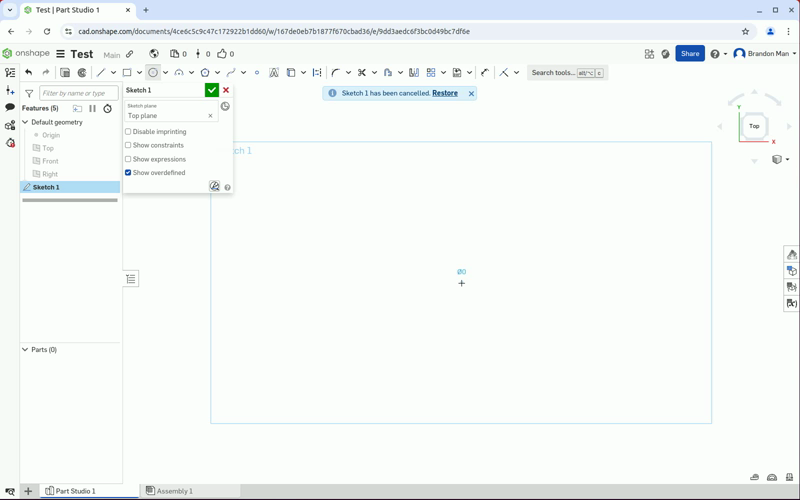
mouse_move(485, 282)
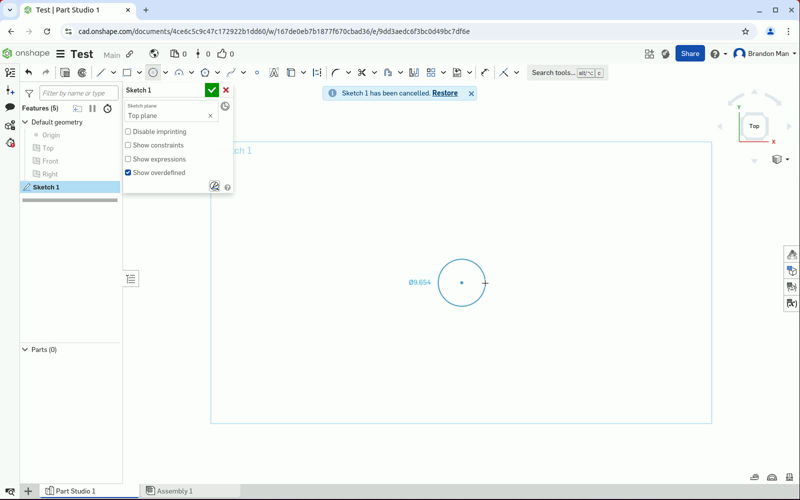
click(485, 282)
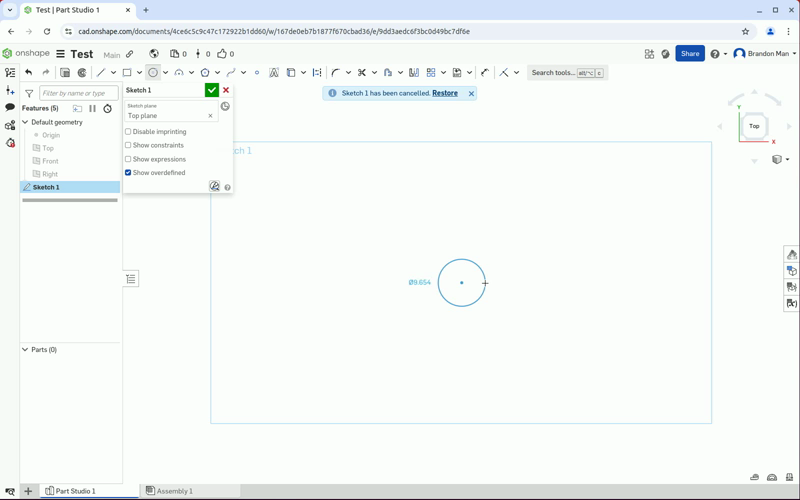
key(esc)
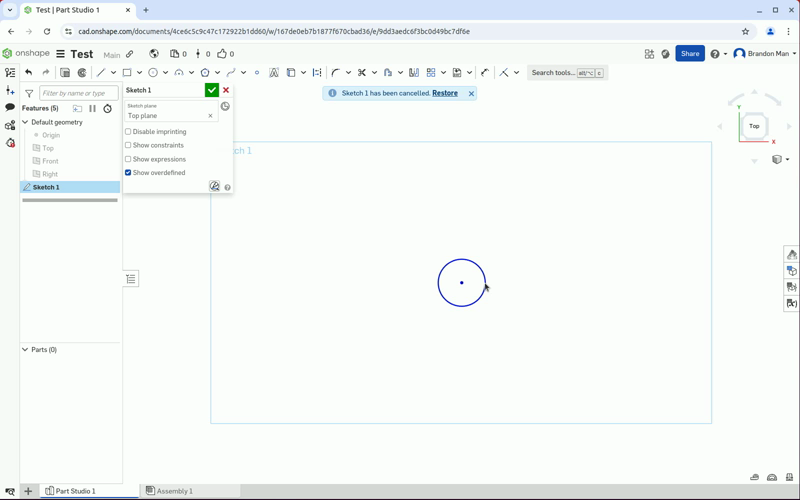
mouse_move(471, 266)
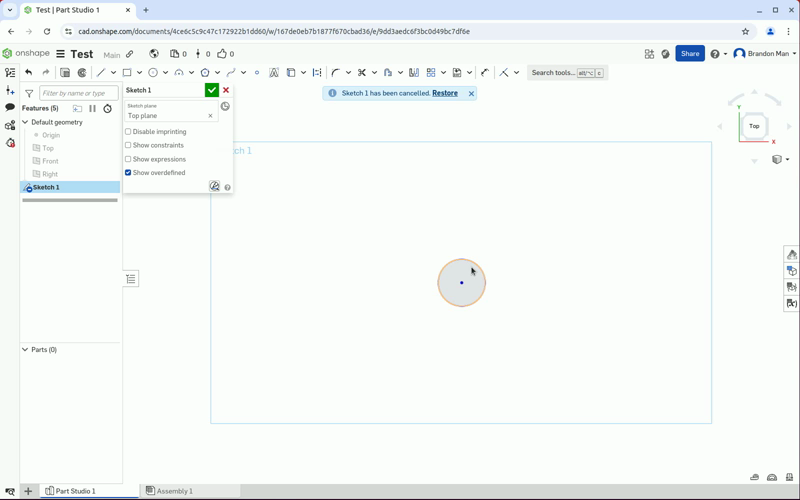
scroll(6)
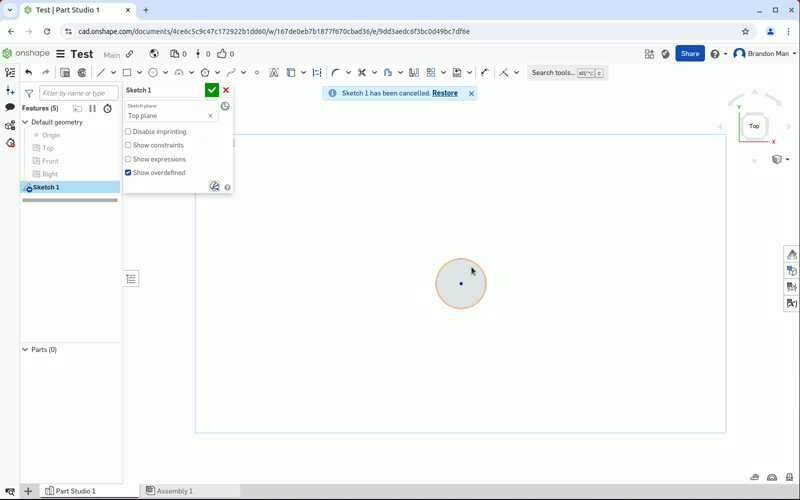
scroll(6)
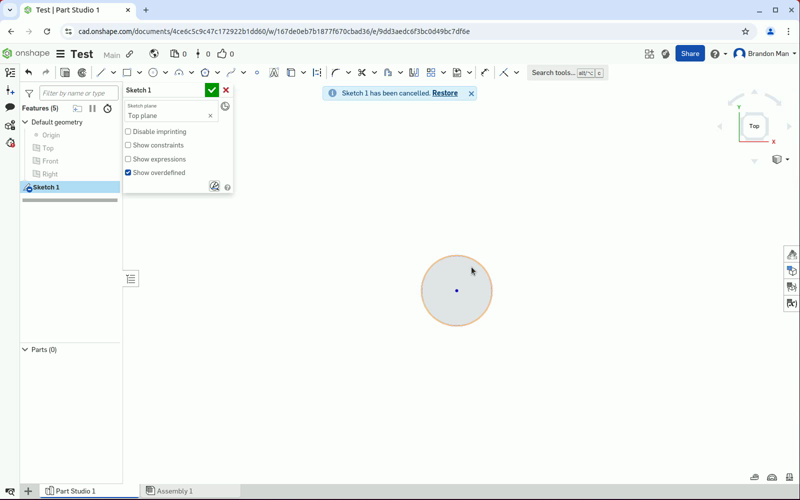
scroll(6)
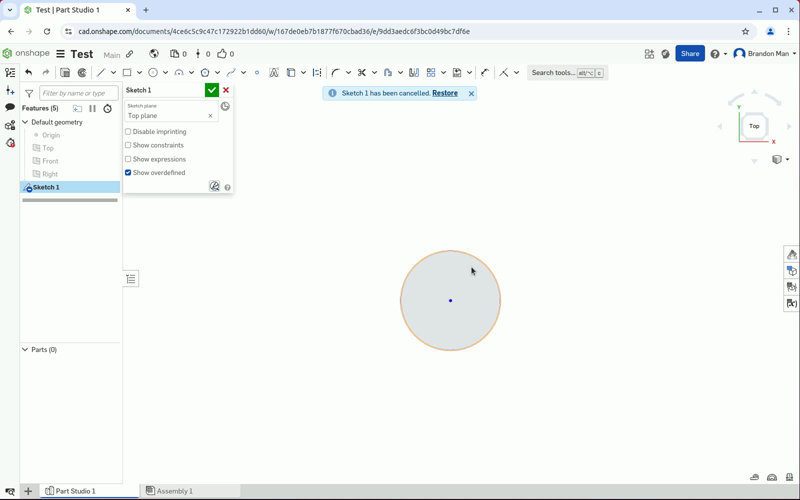
scroll(6)
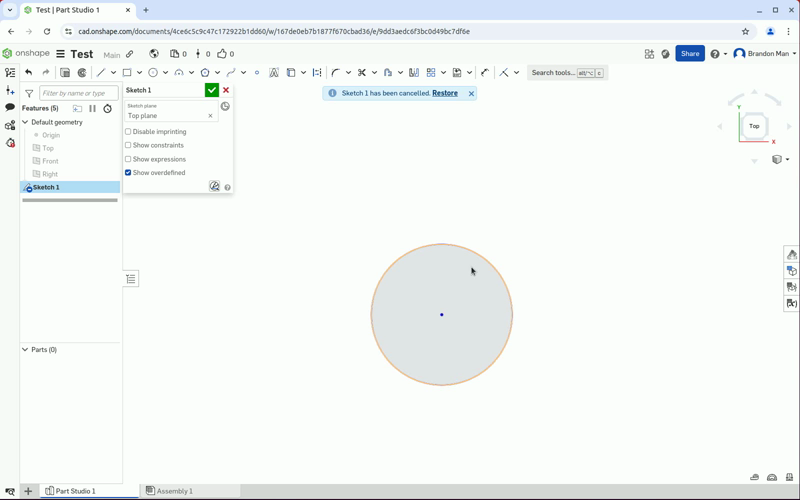
scroll(6)
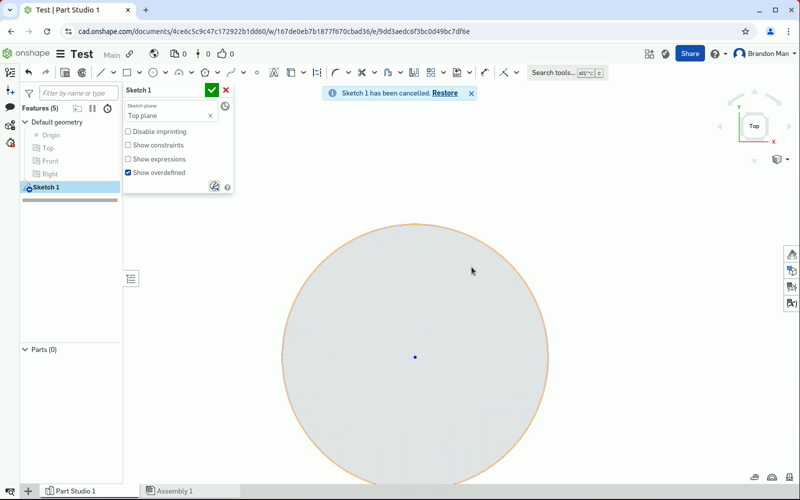
scroll(6)
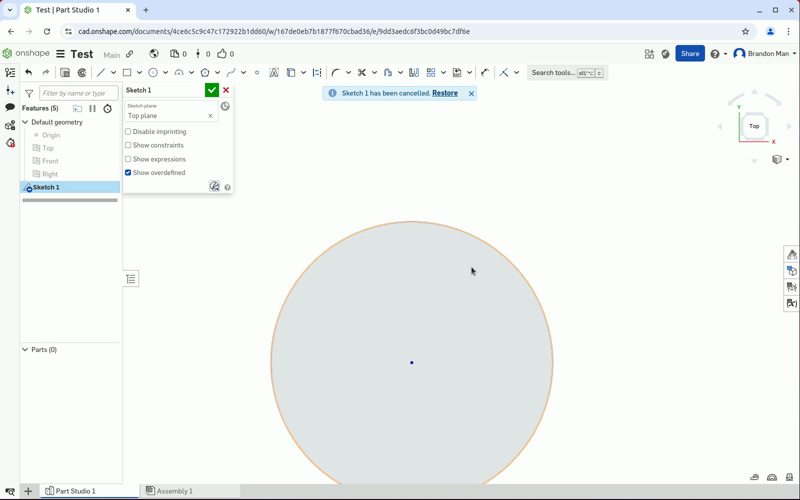
scroll(6)
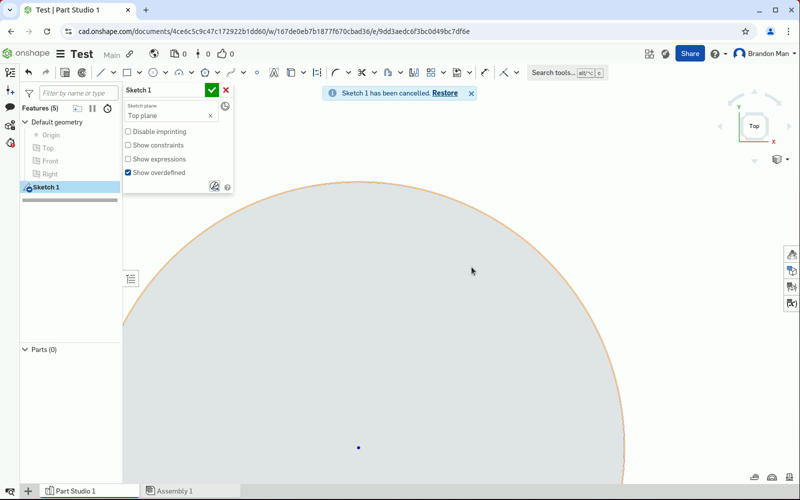
click(471, 266)
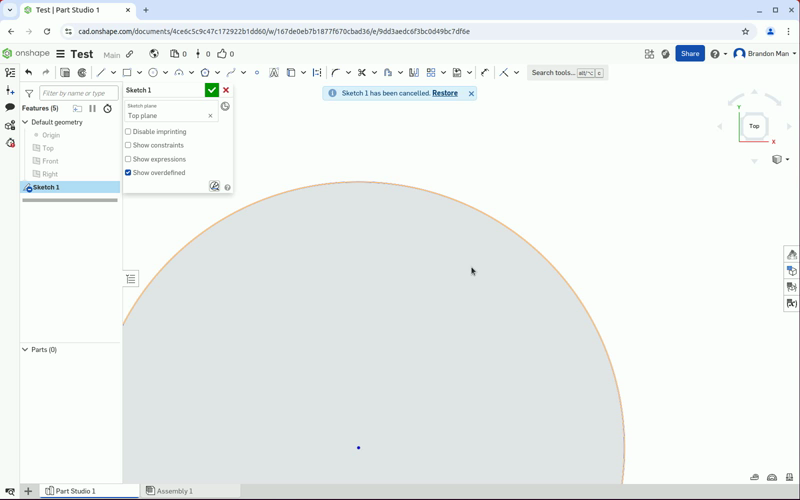
scroll(-6)
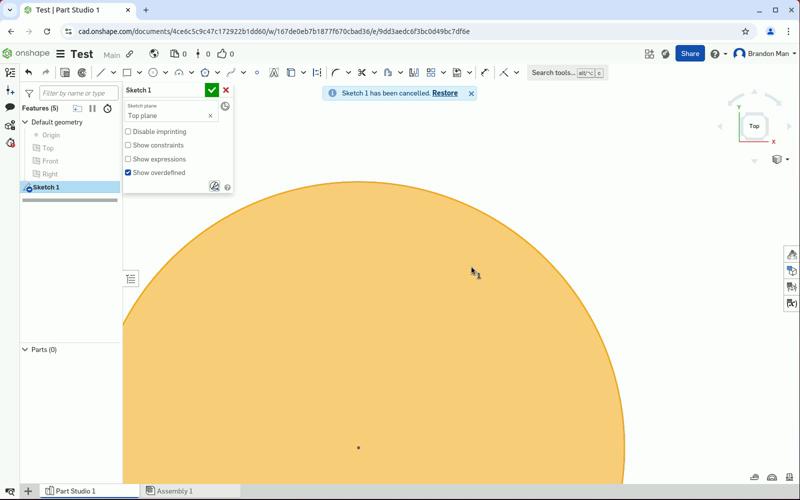
scroll(-6)
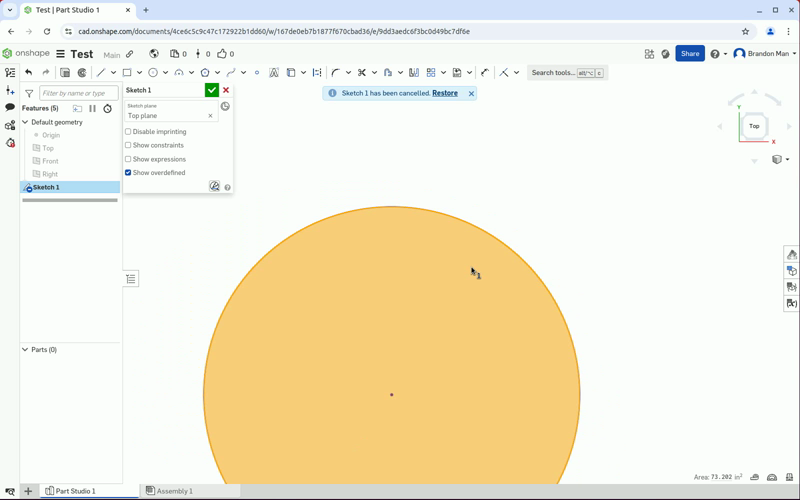
scroll(-6)
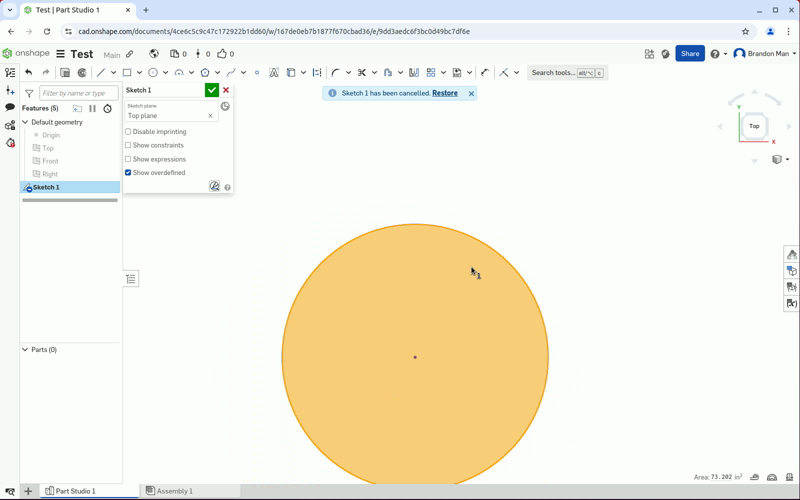
scroll(-6)
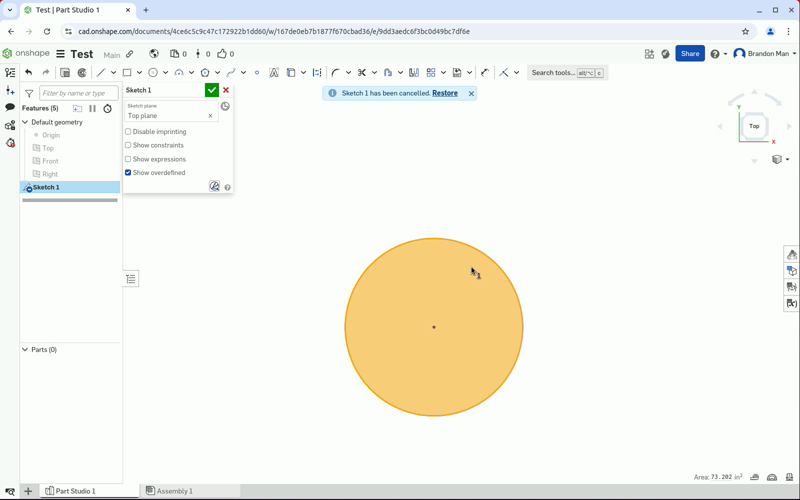
scroll(-6)
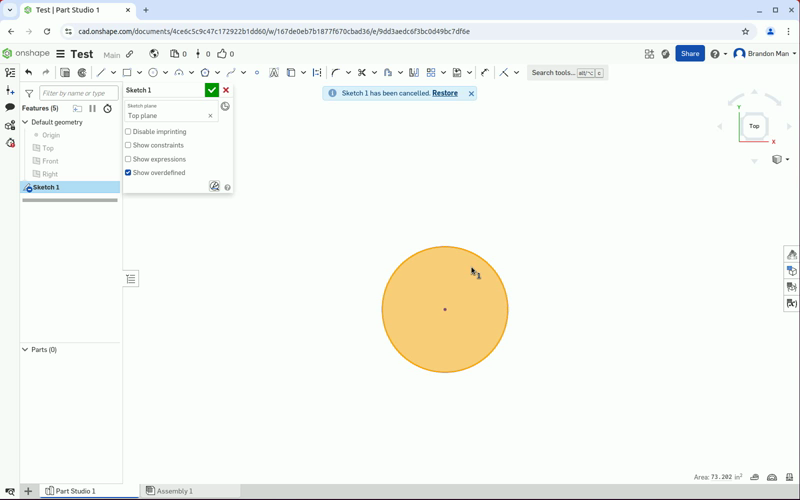
scroll(-6)
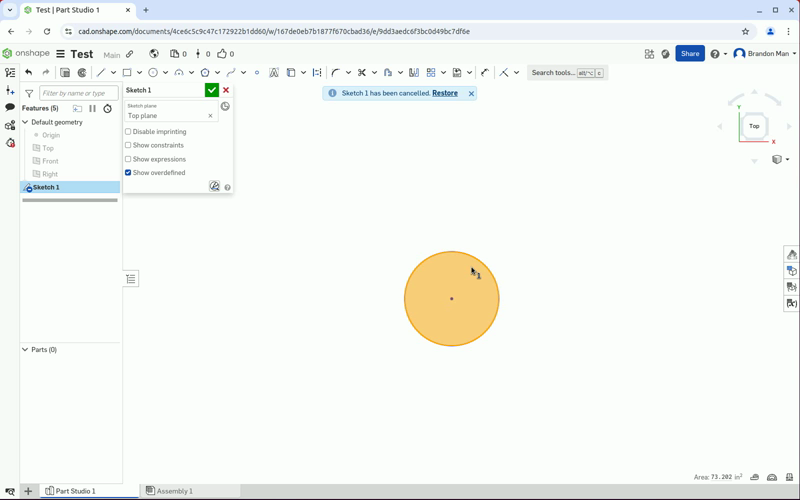
scroll(-6)
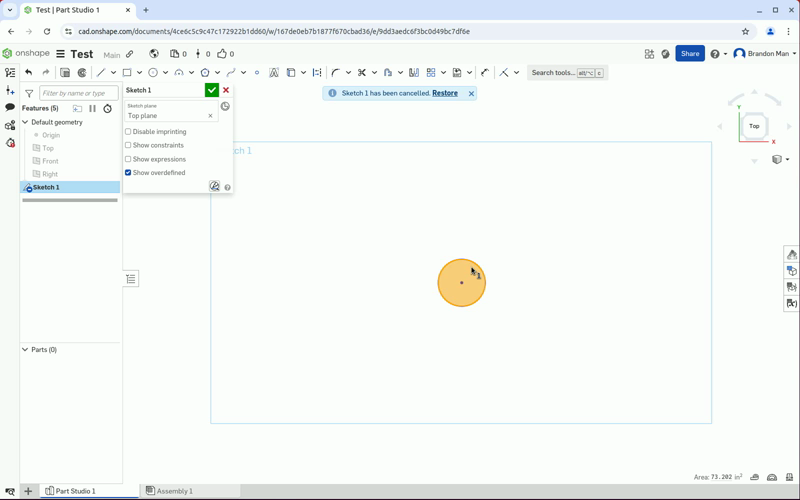
mouse_move(73, 352)
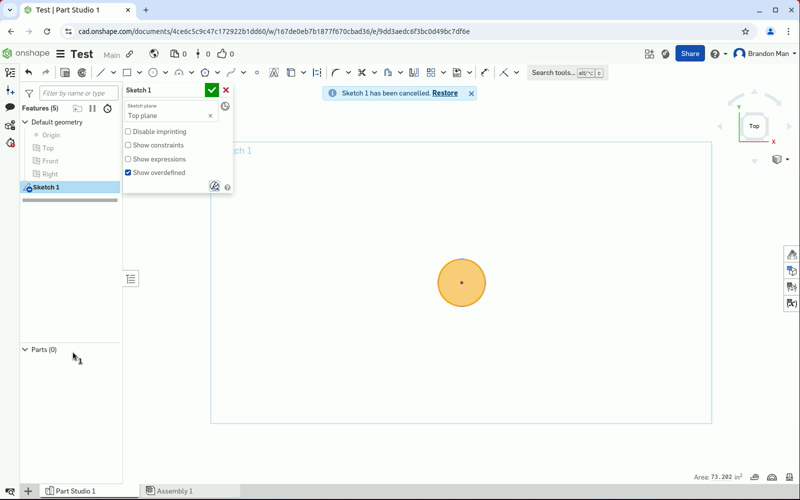
key(shift+y)
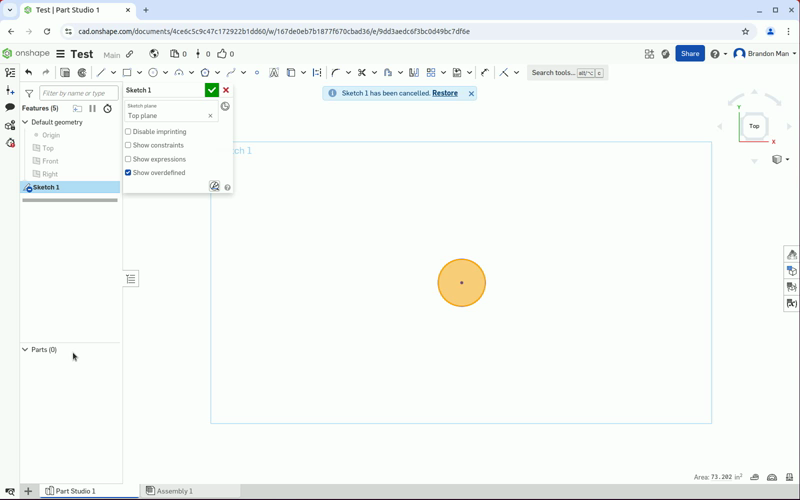
key(shift+e)
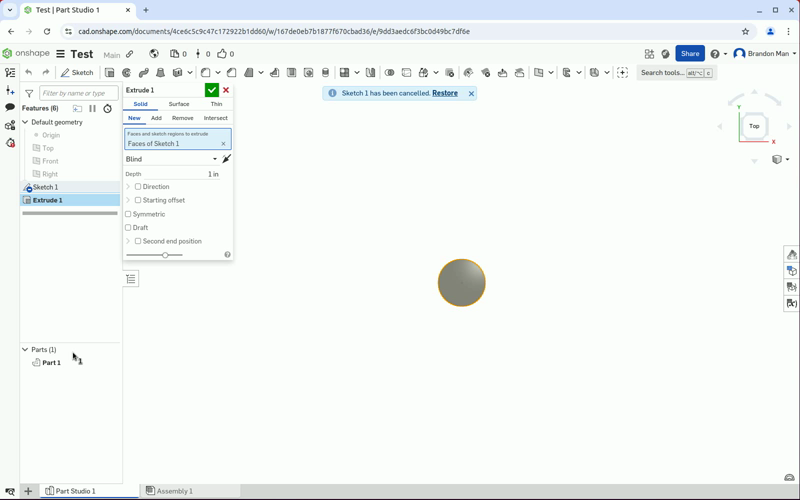
mouse_move(143, 106)
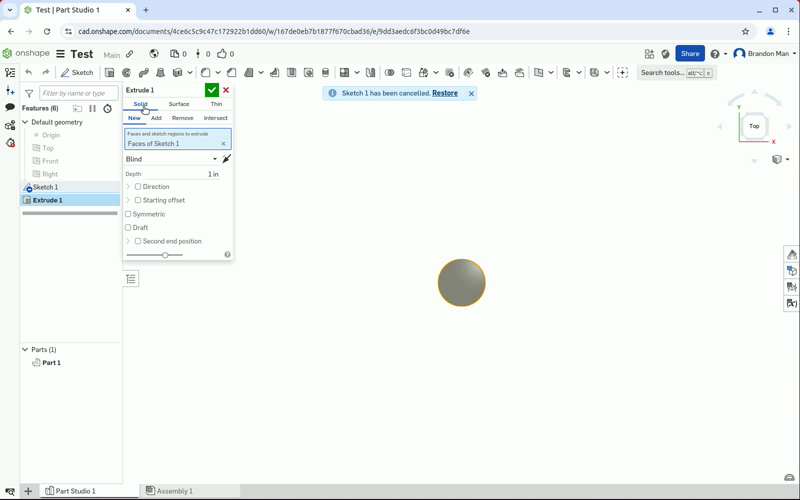
click(143, 106)
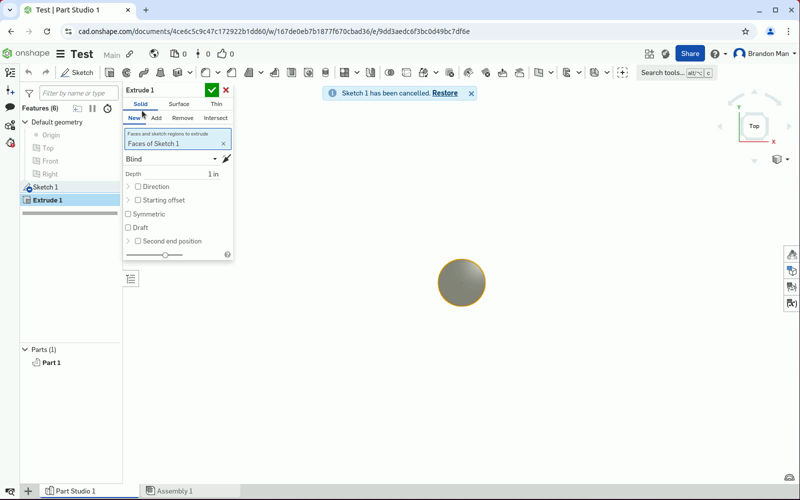
mouse_move(137, 120)
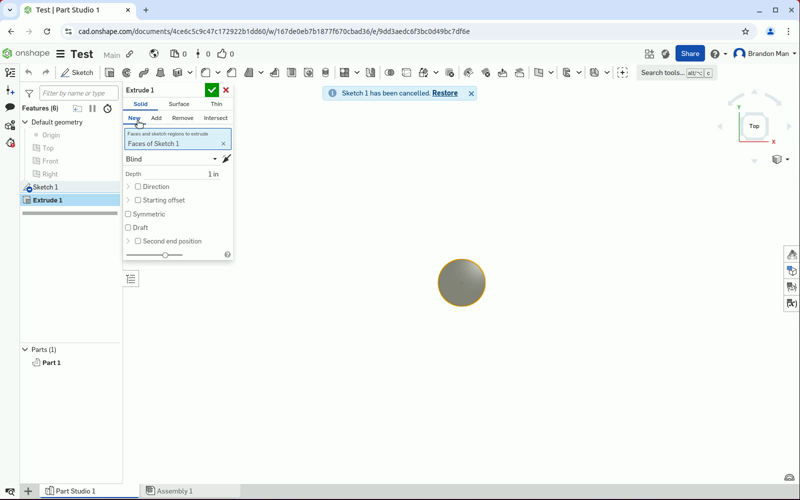
click(137, 120)
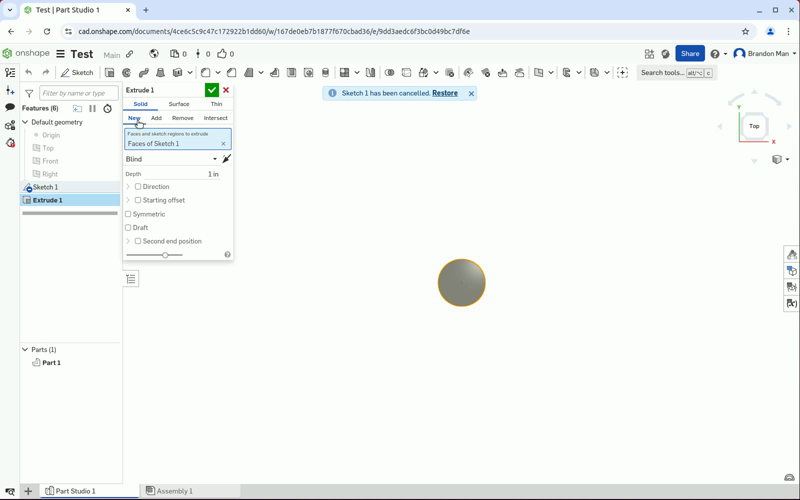
key(tab, 4)
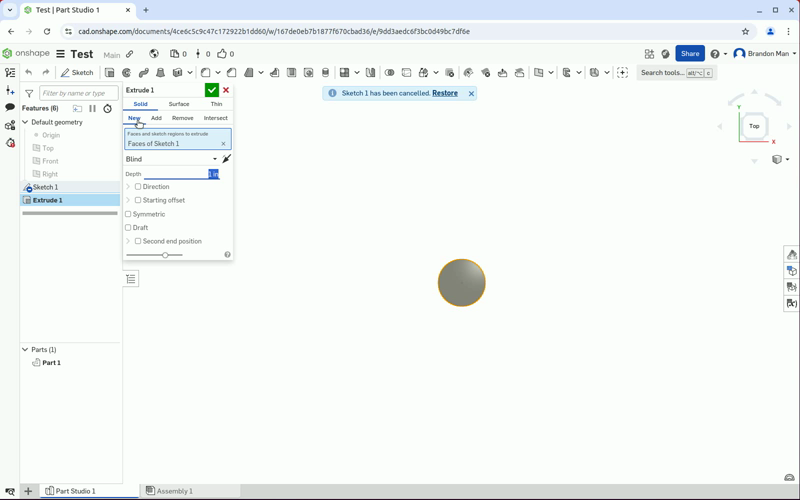
text(2.889)
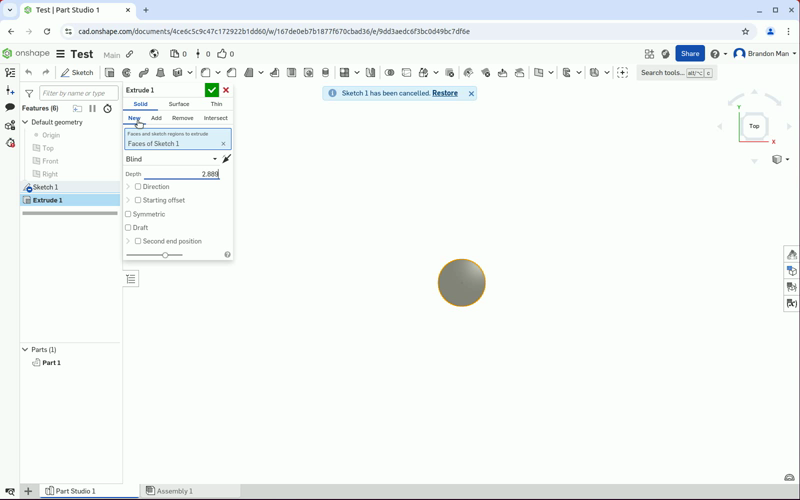
key(enter)
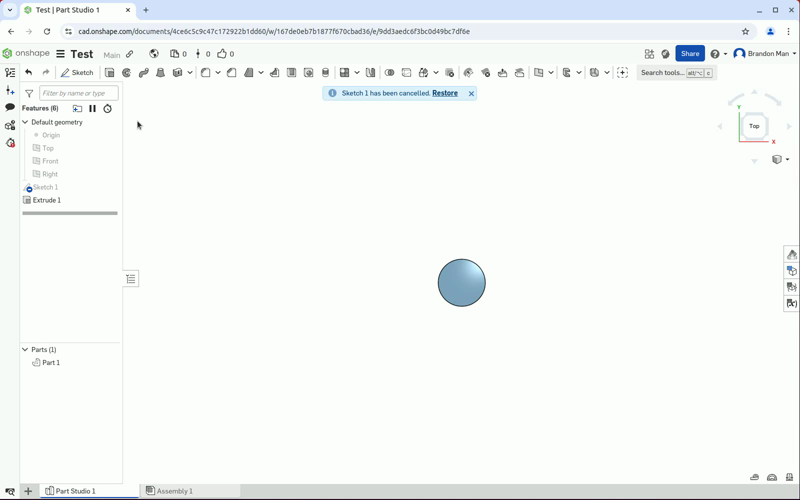
key(shift+h)
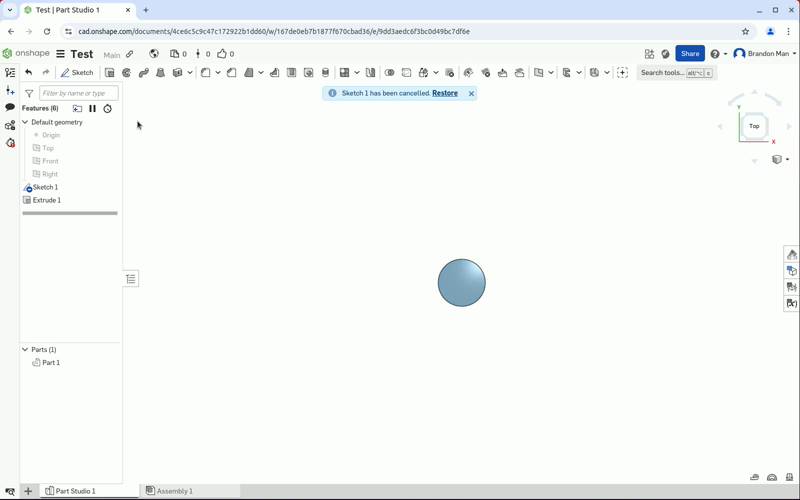
key(shift+h)
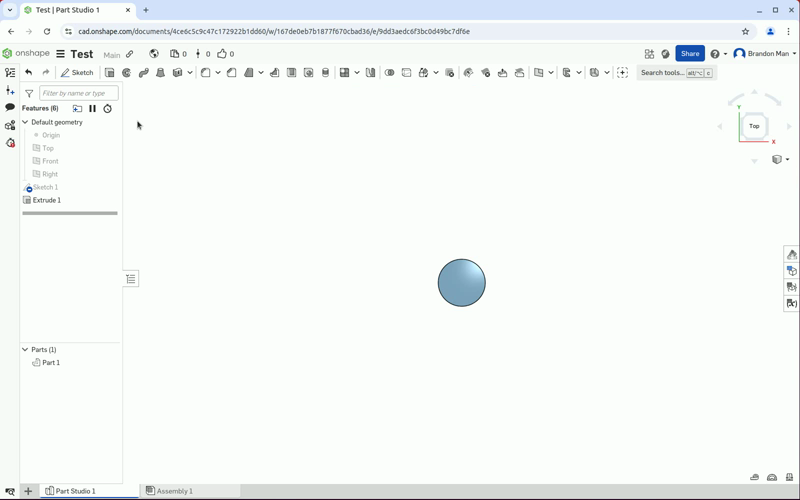
mouse_move(73, 189)
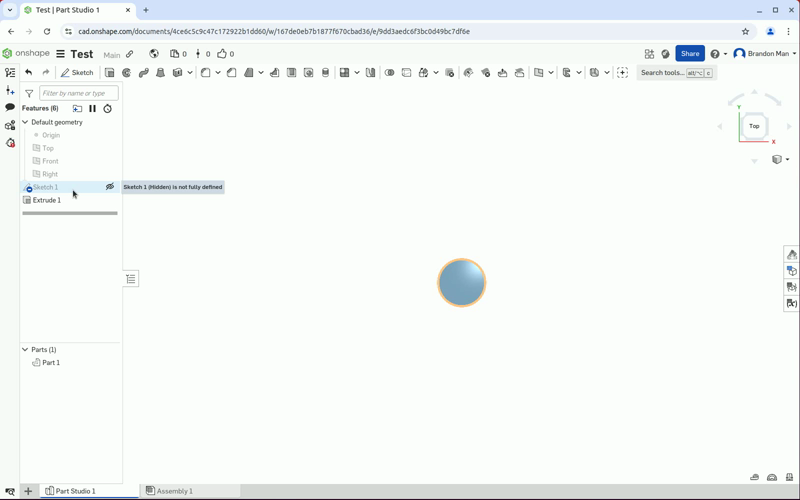
click(73, 189)
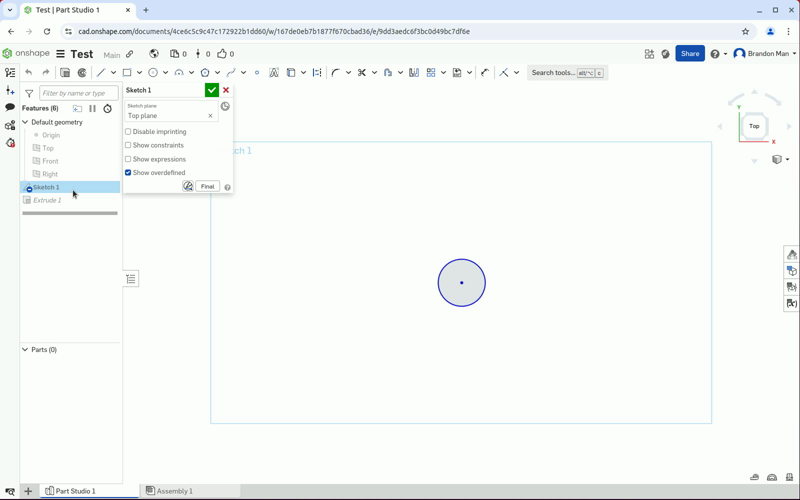
mouse_move(229, 92)
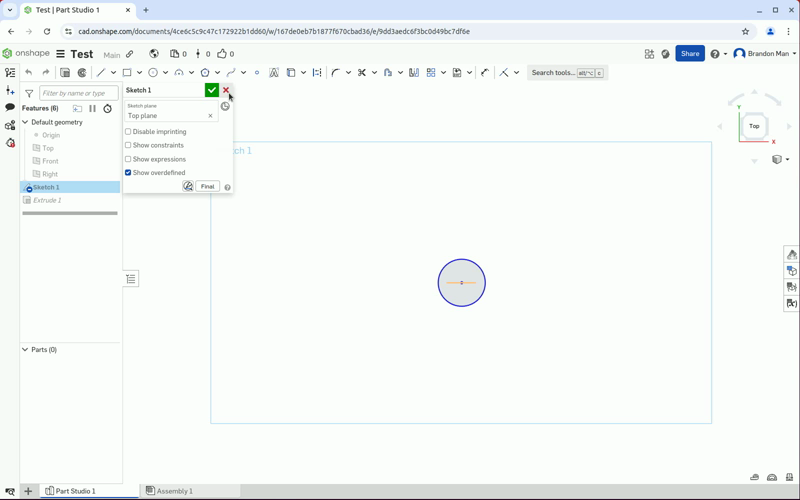
click(229, 92)
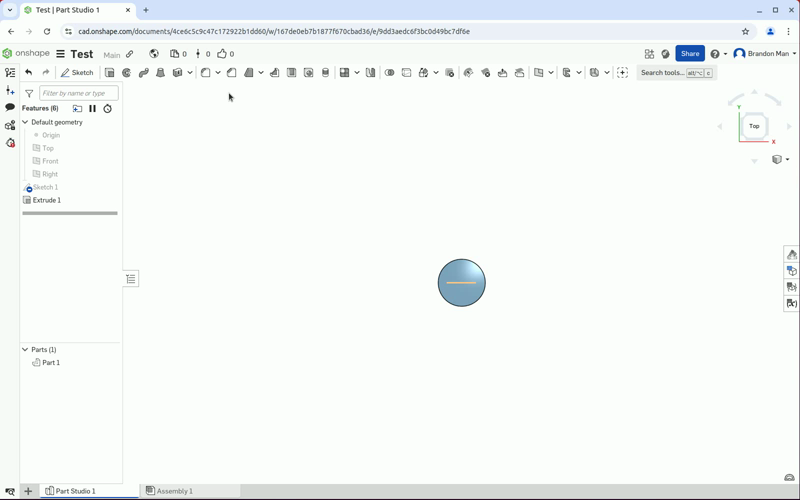
mouse_move(73, 352)
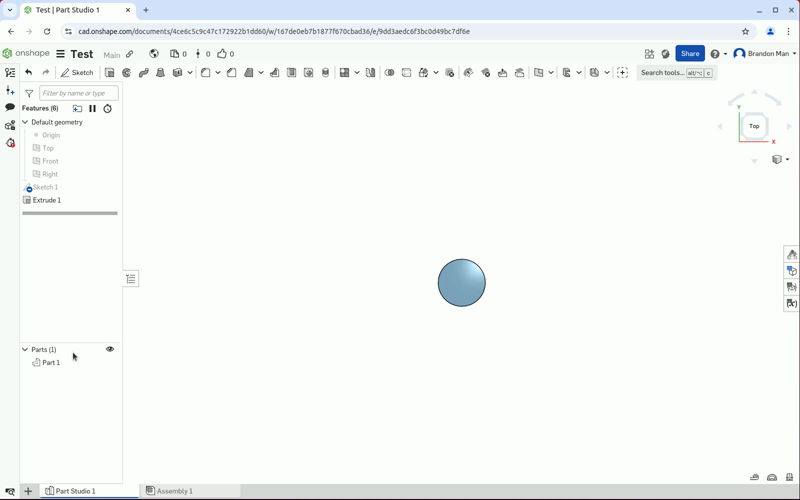
key(y)
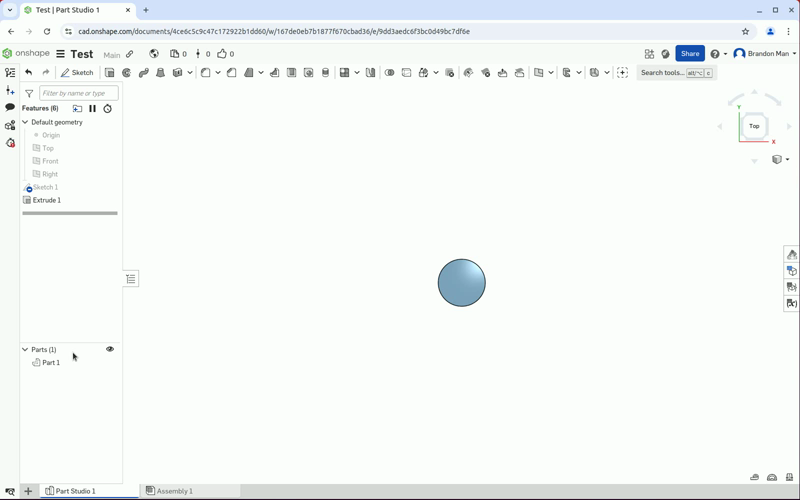
key(shift+p)
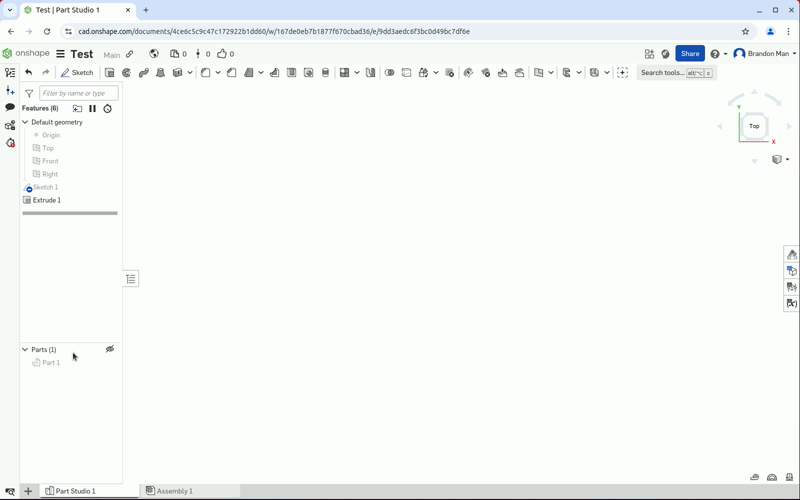
key(space)
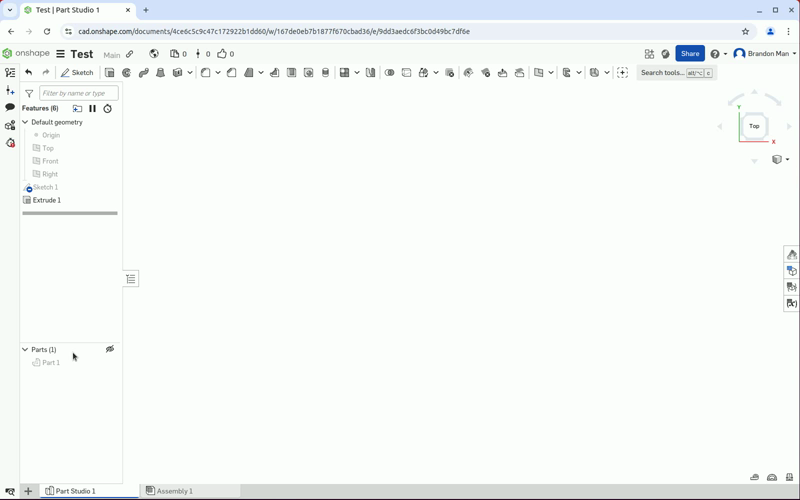
key_down(shift)
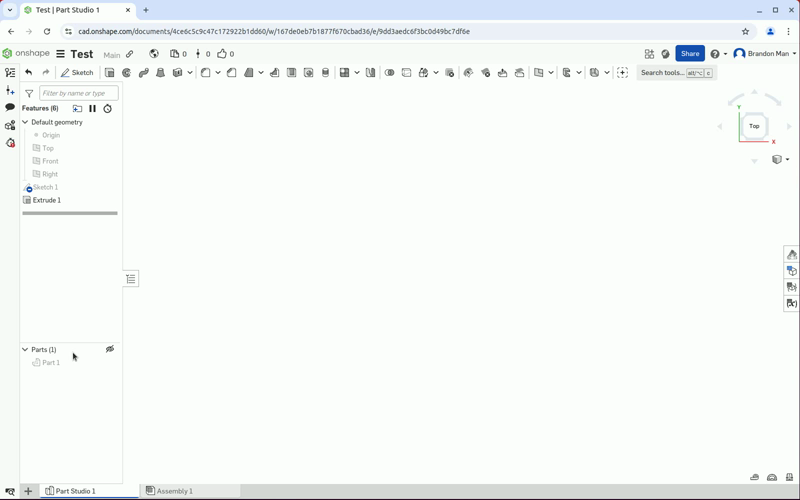
key(up)
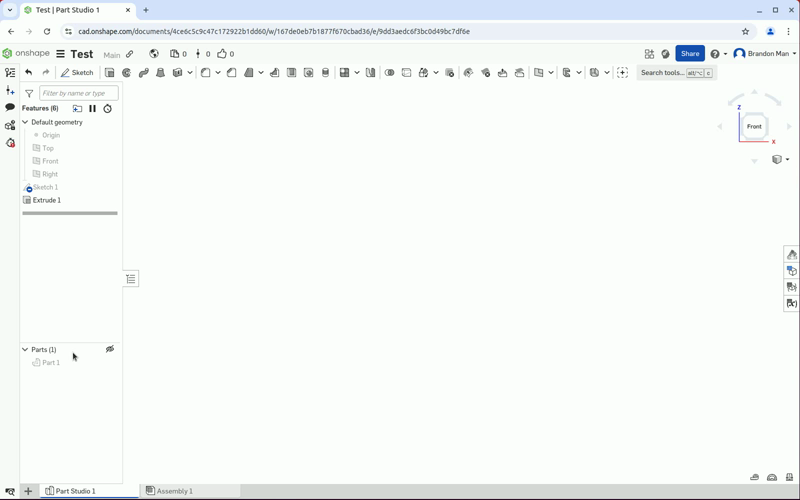
key_up(shift)
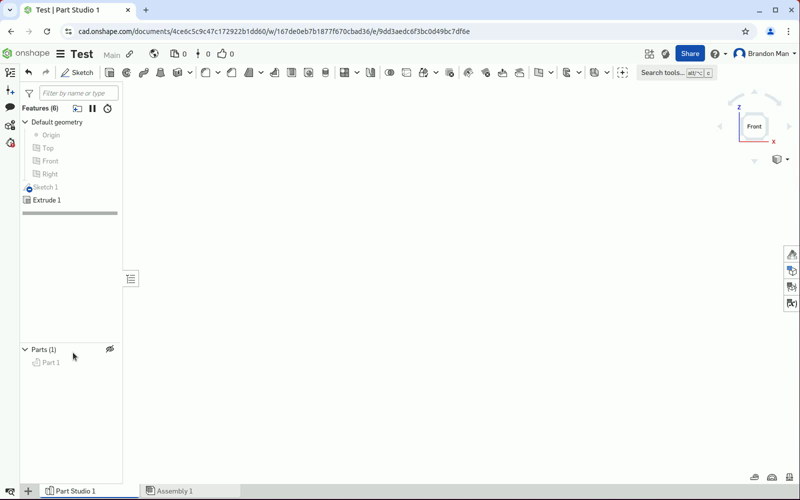
mouse_move(73, 352)
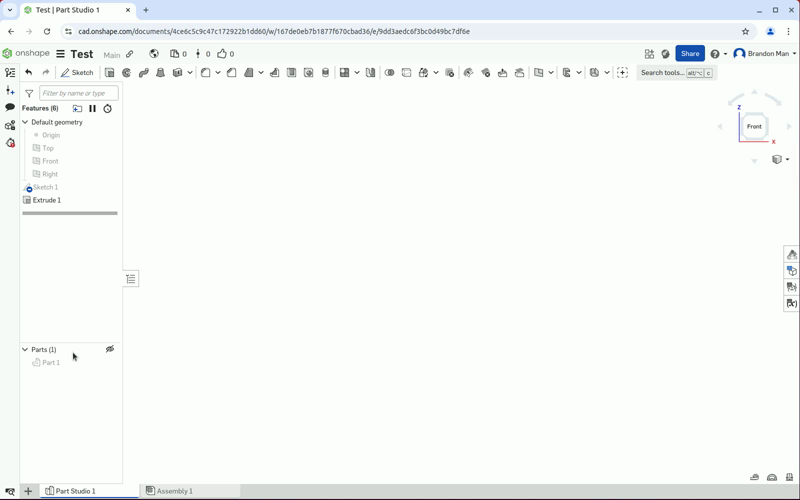
key(shift+y)
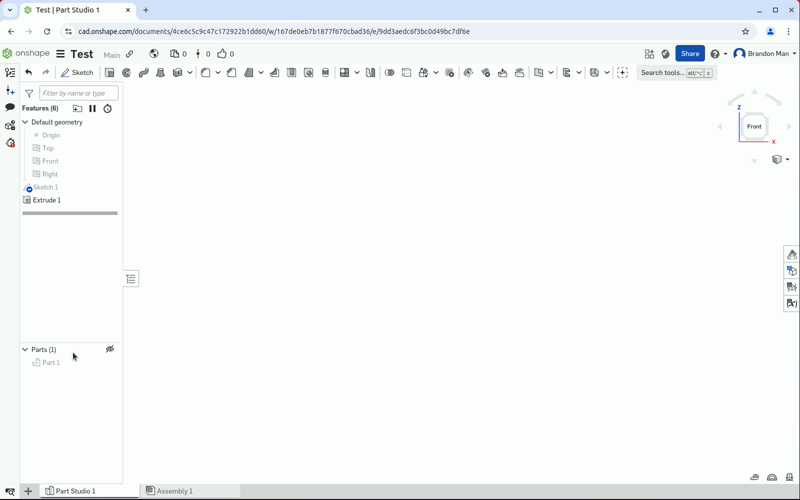
key(shift+s)
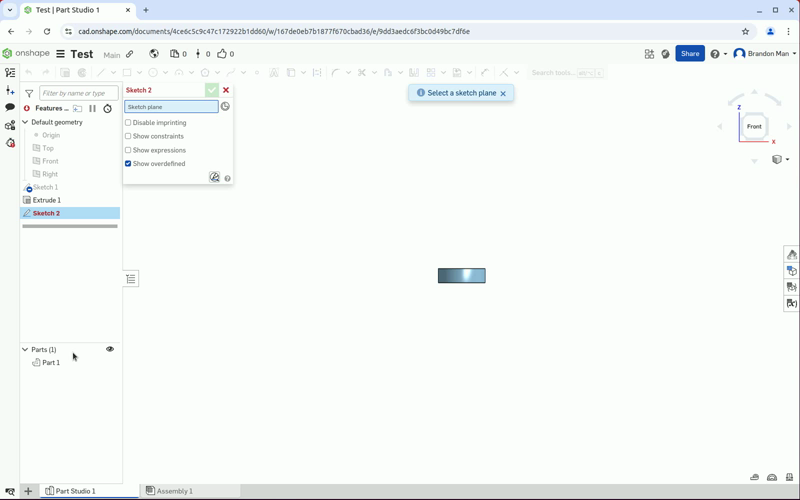
mouse_move(73, 163)
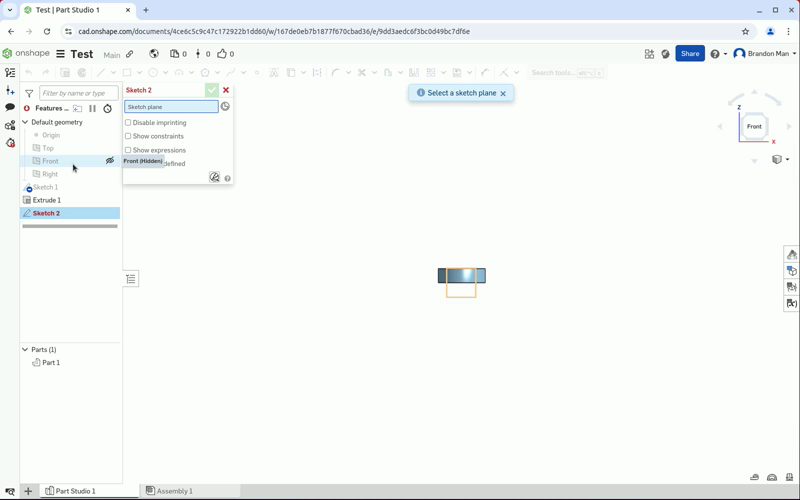
click(73, 163)
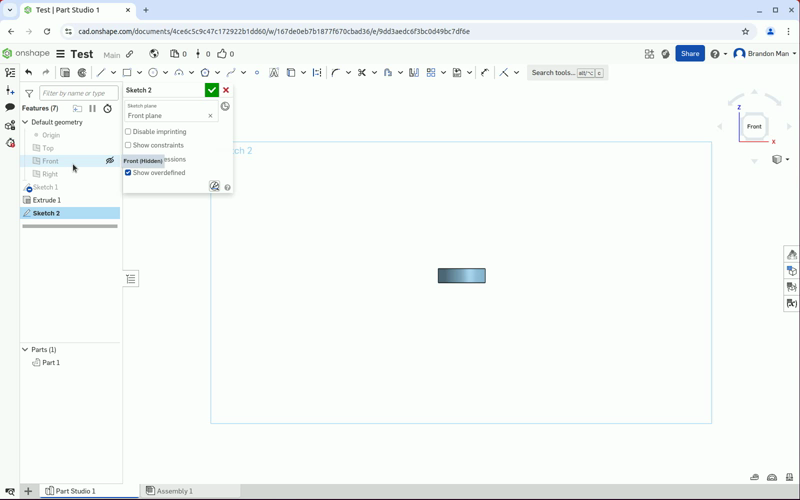
mouse_move(73, 352)
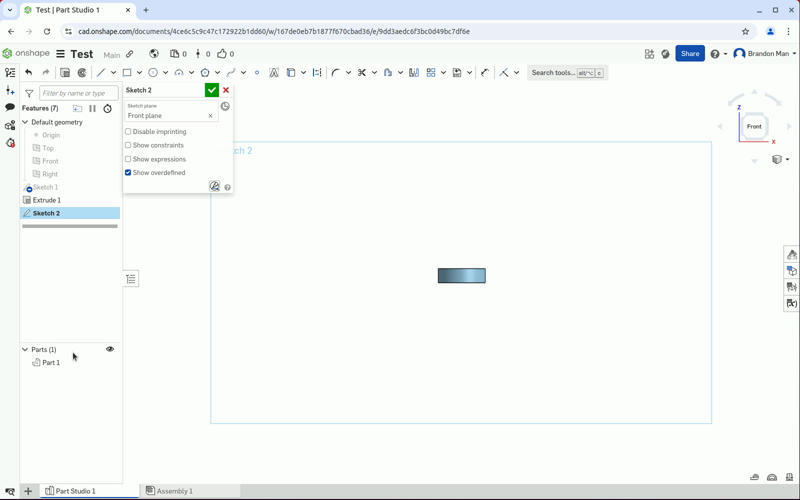
key(y)
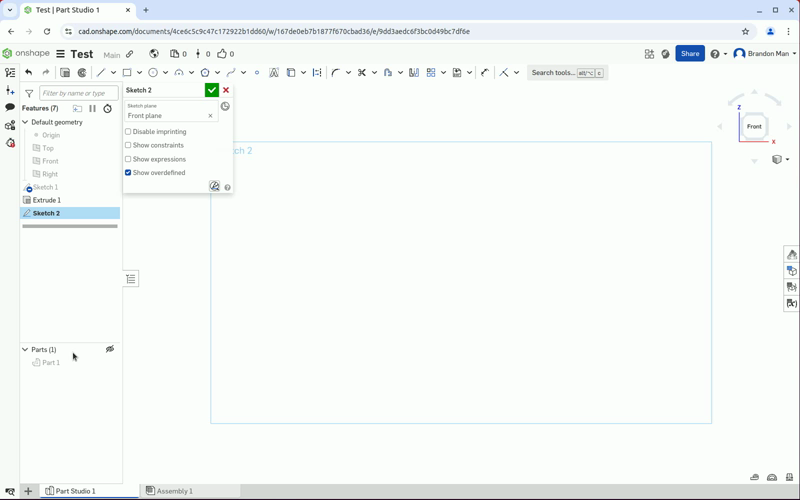
key(c)
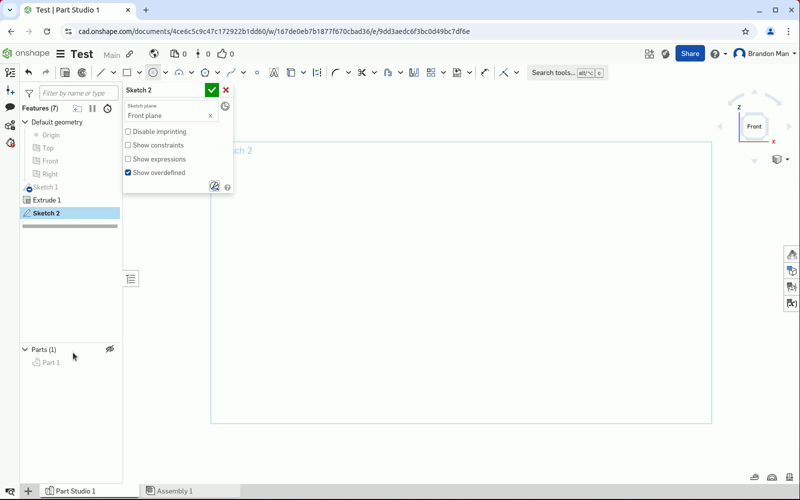
key_down(shift)
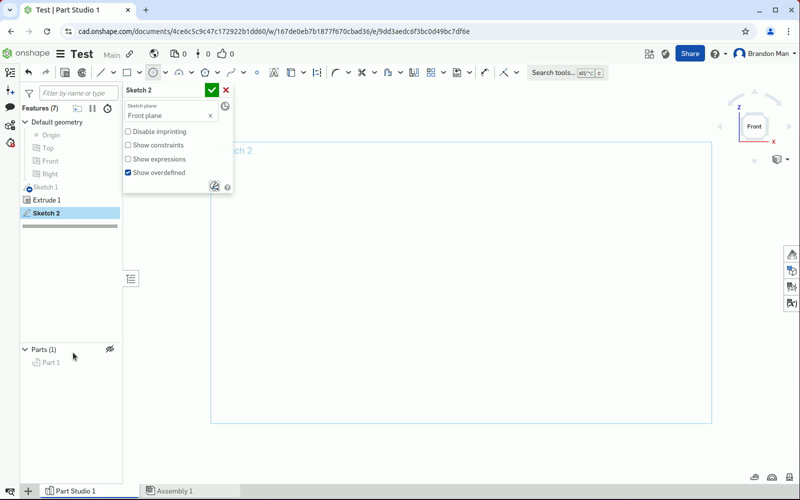
mouse_move(460, 280)
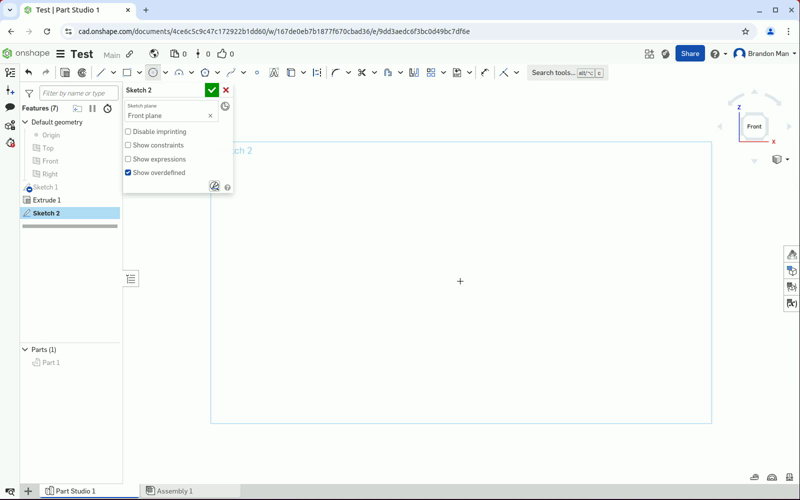
click(460, 280)
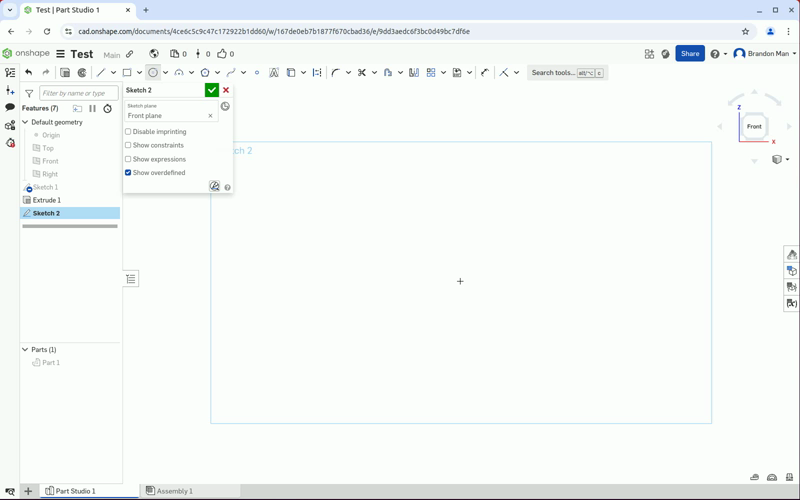
key_up(shift)
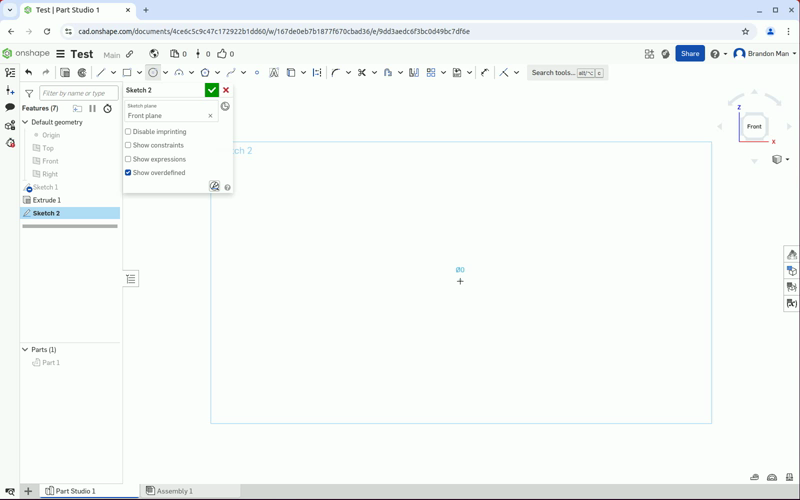
mouse_move(461, 280)
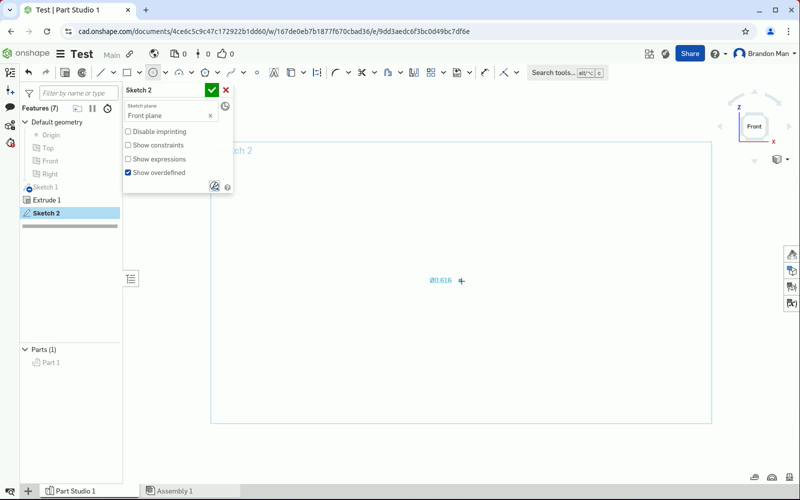
scroll(6)
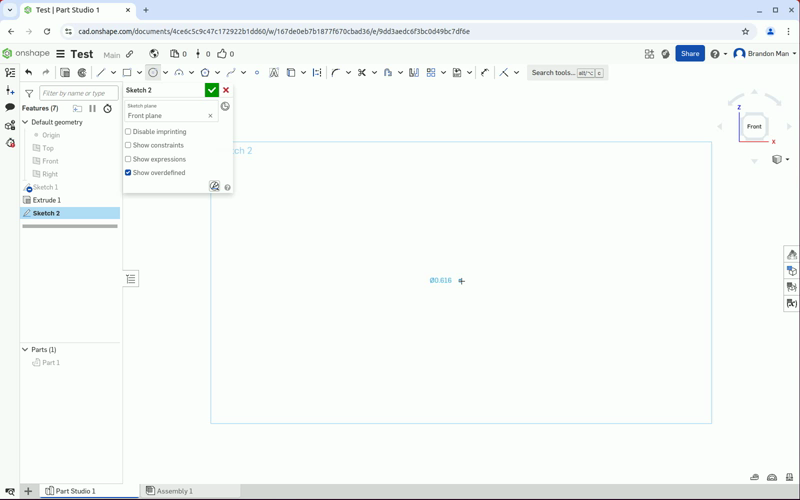
scroll(6)
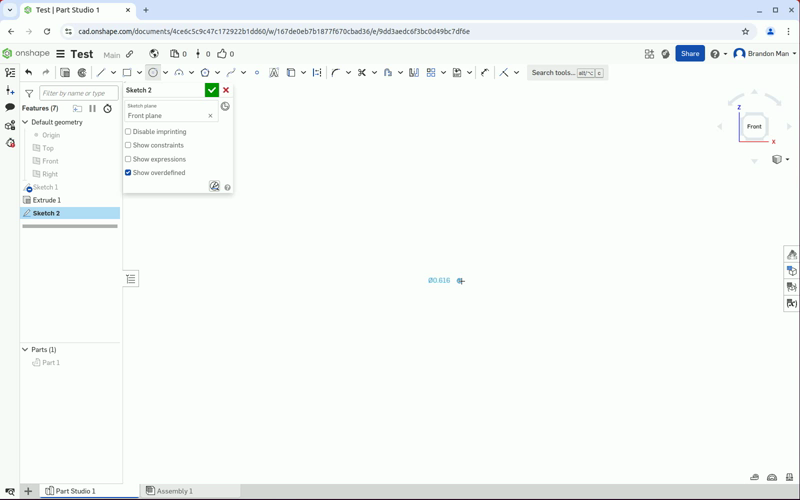
scroll(6)
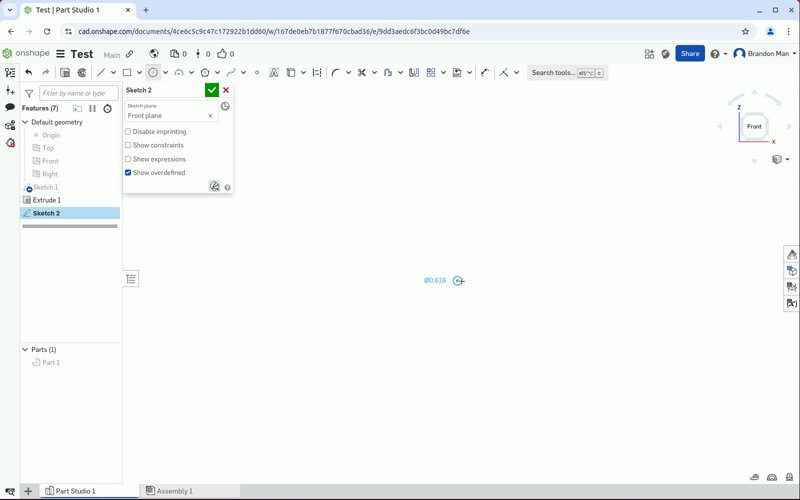
scroll(6)
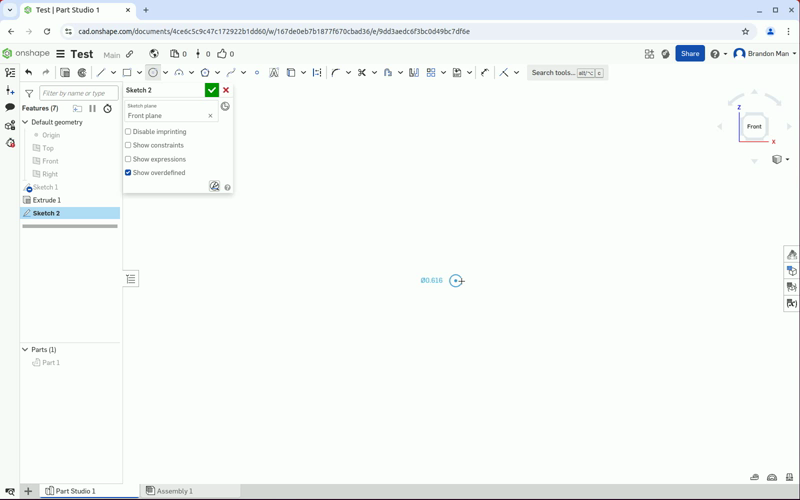
scroll(6)
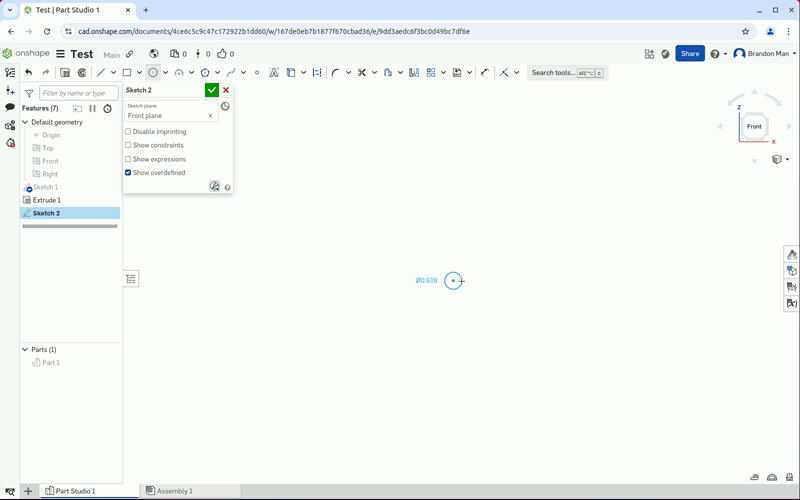
scroll(6)
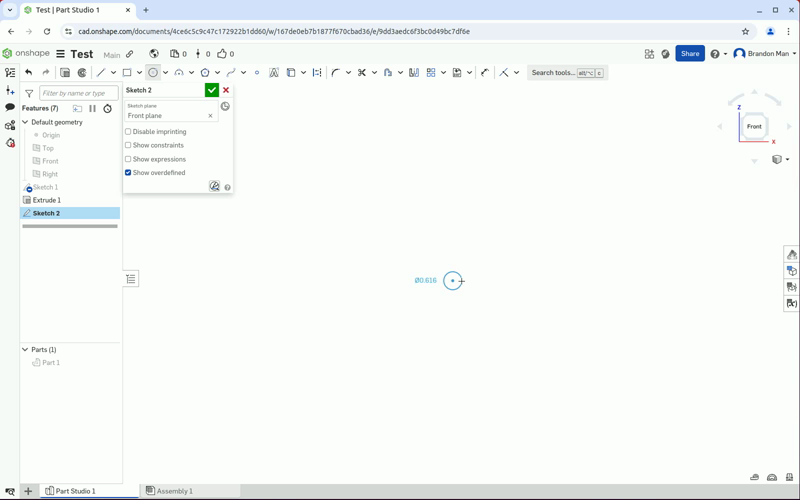
scroll(6)
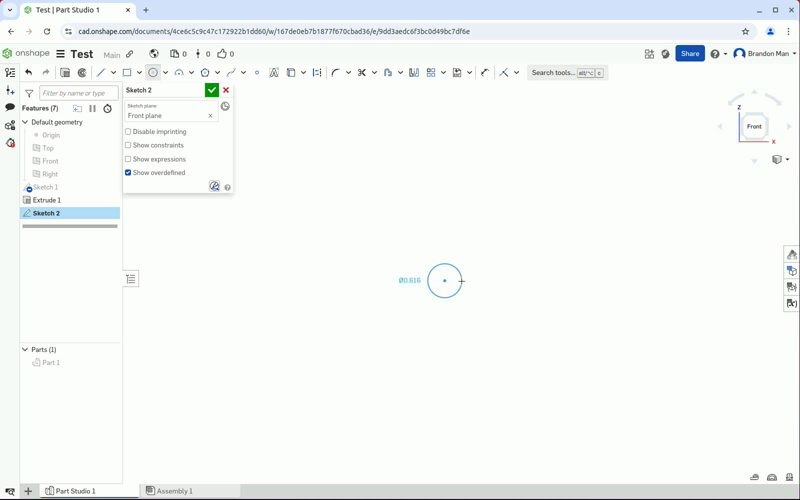
click(461, 280)
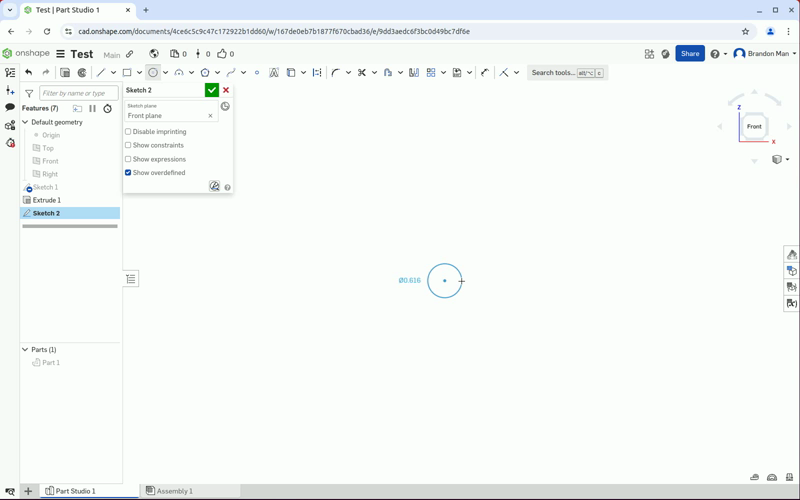
scroll(-6)
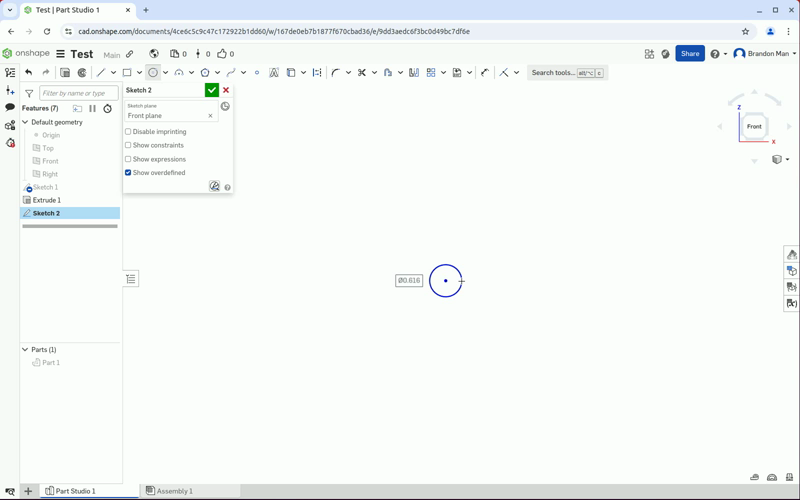
scroll(-6)
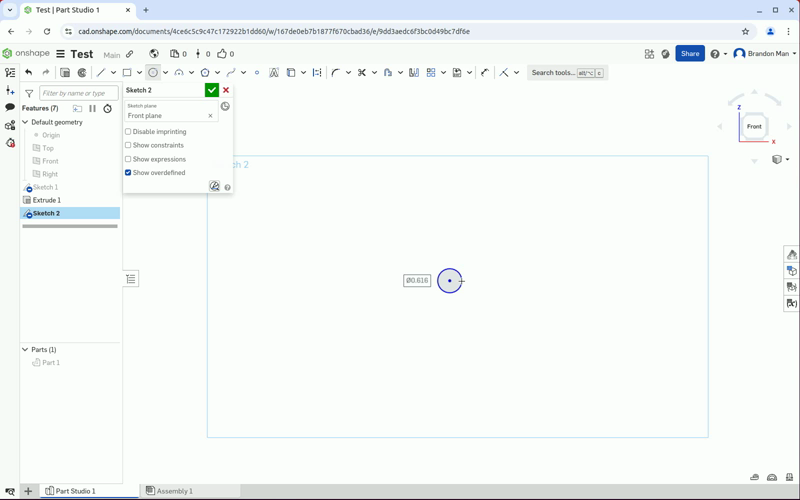
scroll(-6)
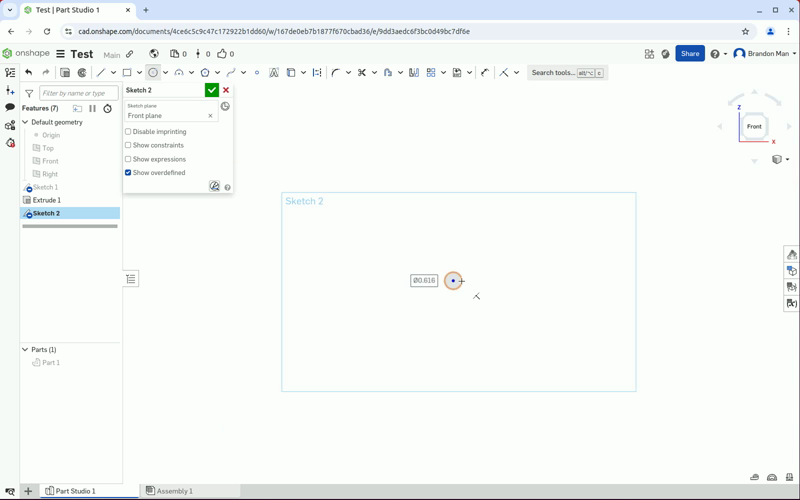
scroll(-6)
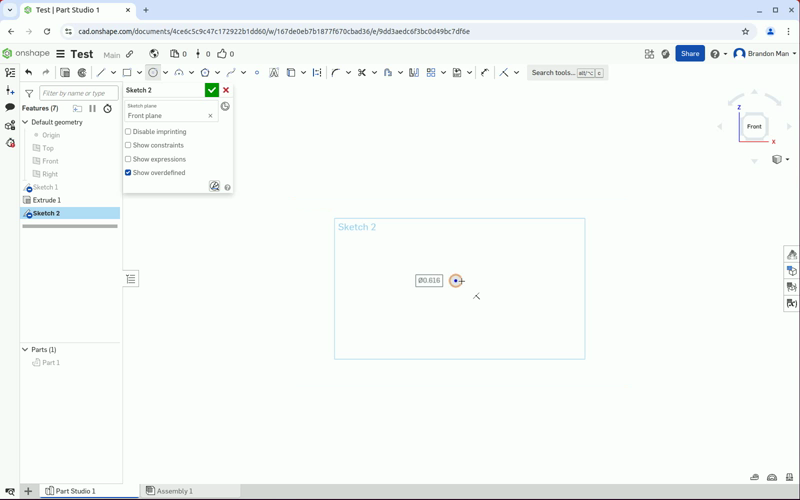
scroll(-6)
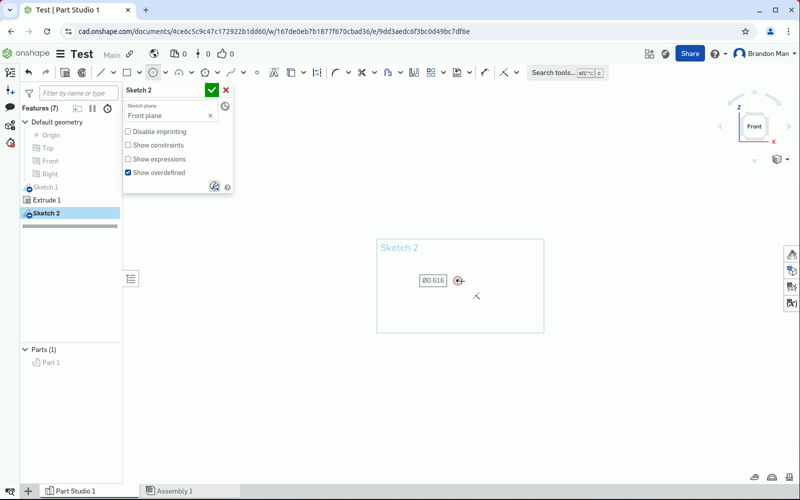
scroll(-6)
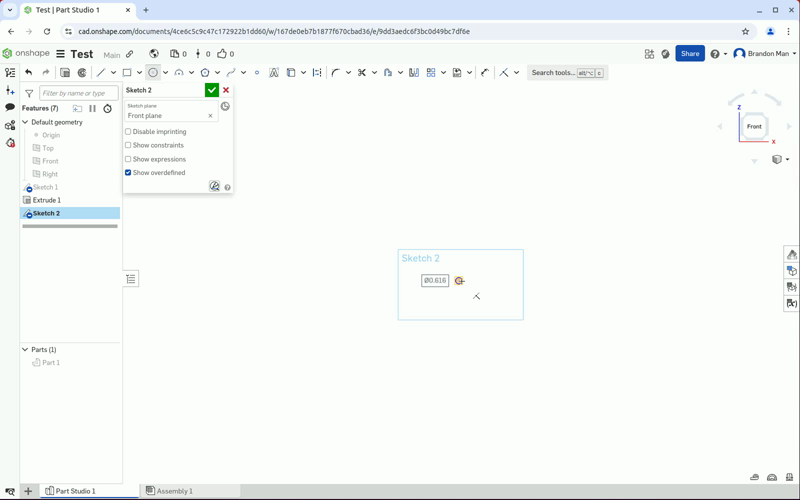
scroll(-6)
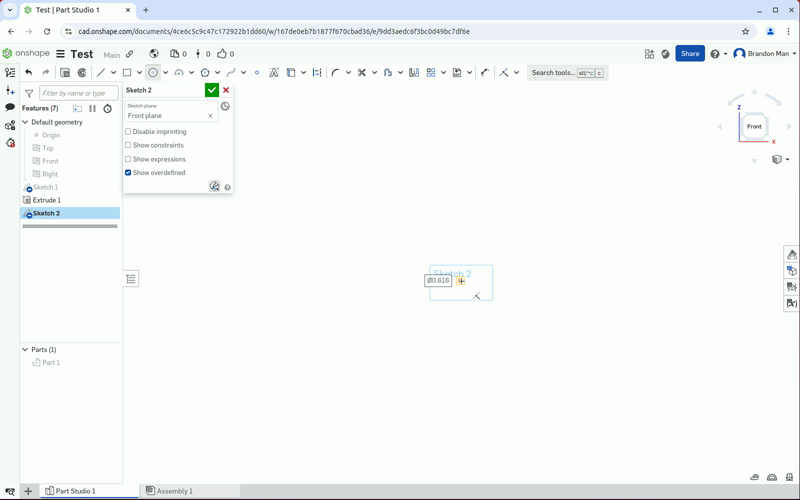
key(esc)
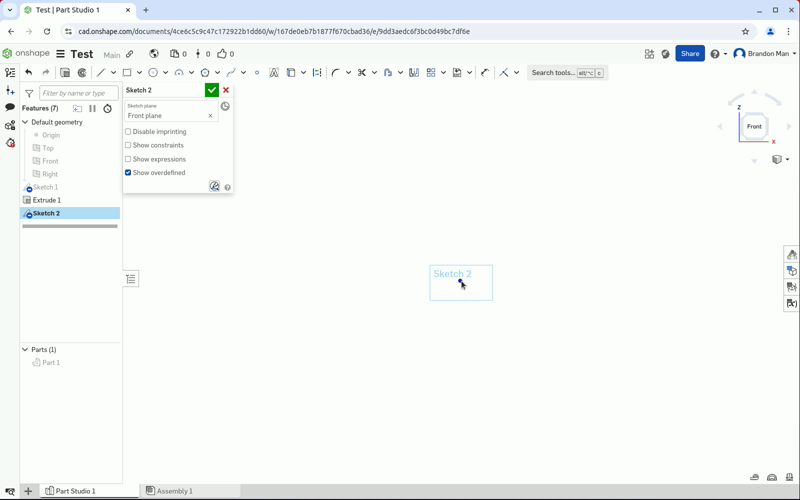
mouse_move(461, 281)
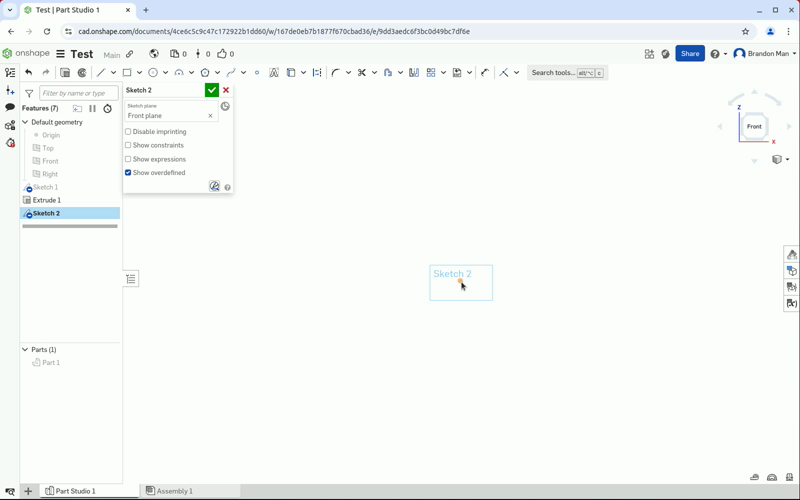
scroll(6)
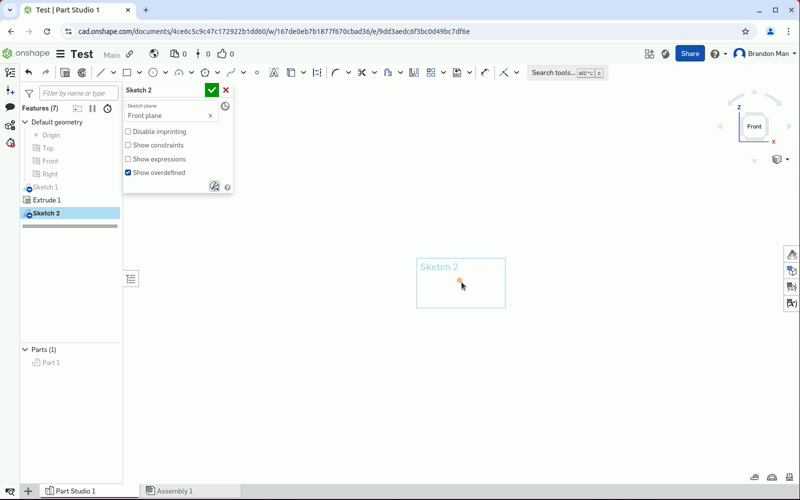
scroll(6)
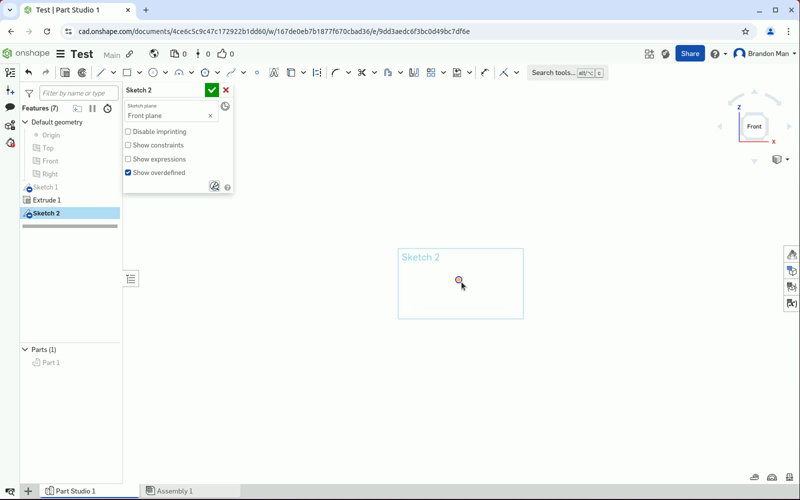
scroll(6)
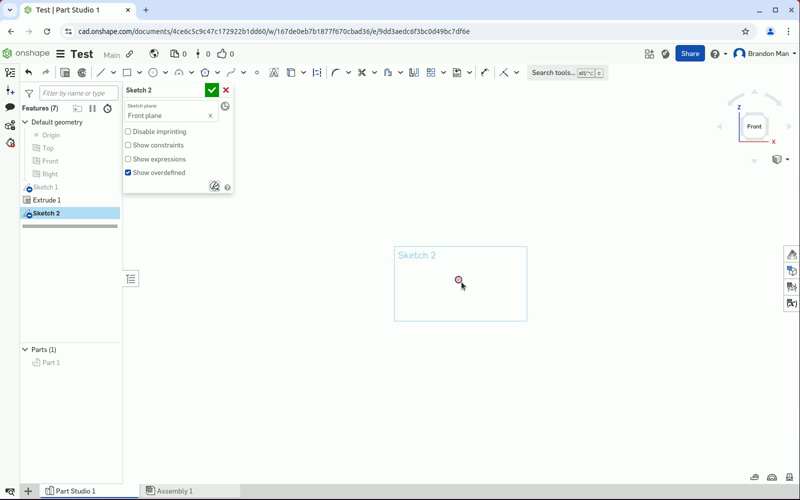
scroll(6)
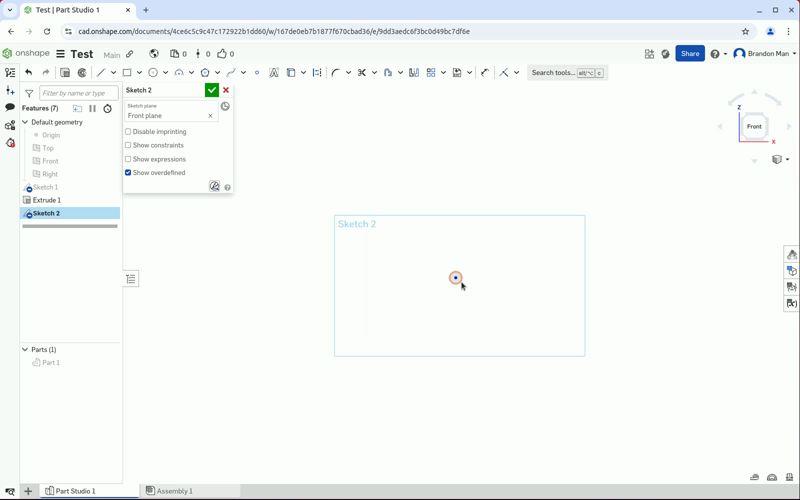
scroll(6)
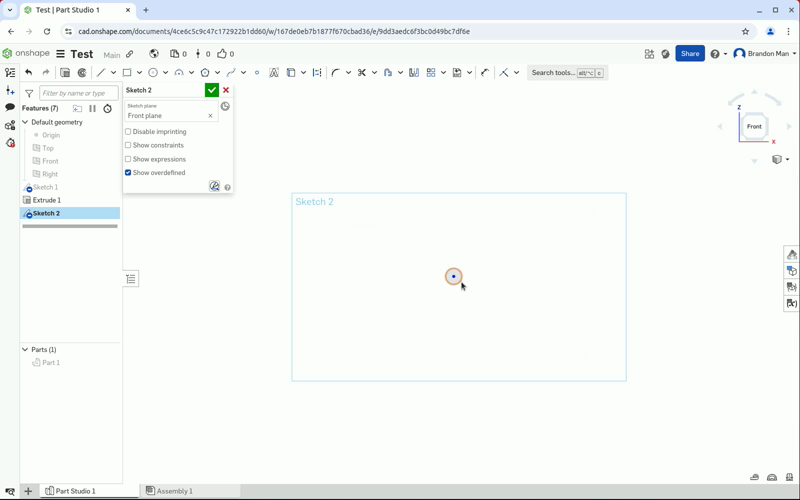
scroll(6)
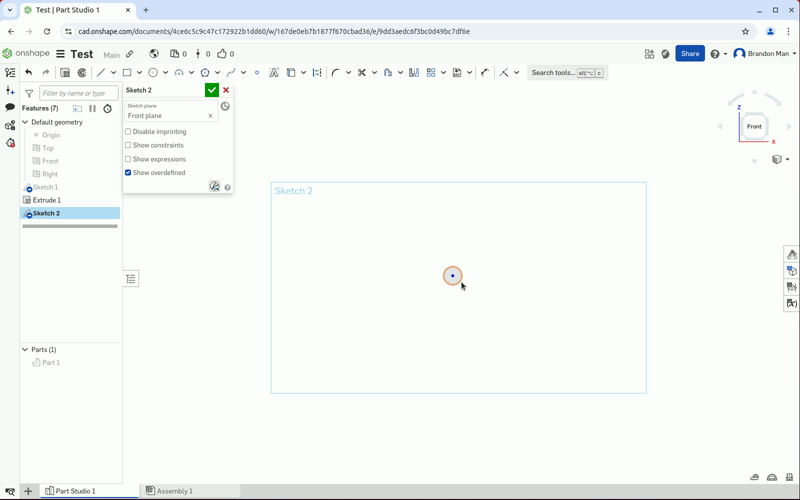
scroll(6)
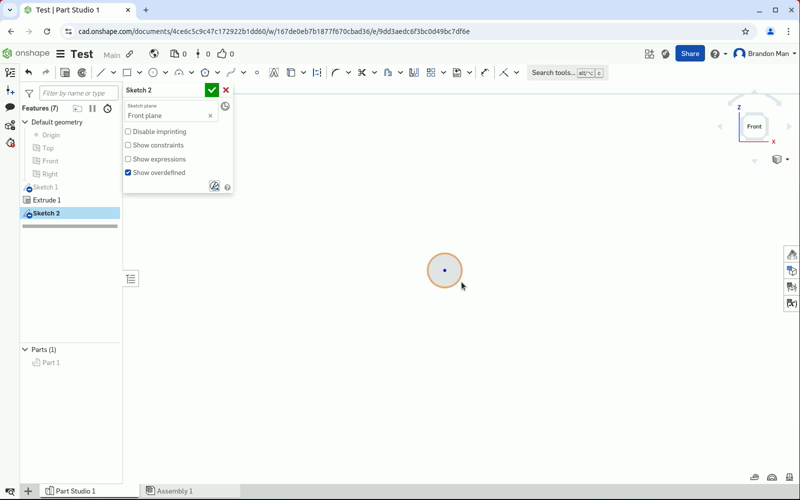
click(461, 281)
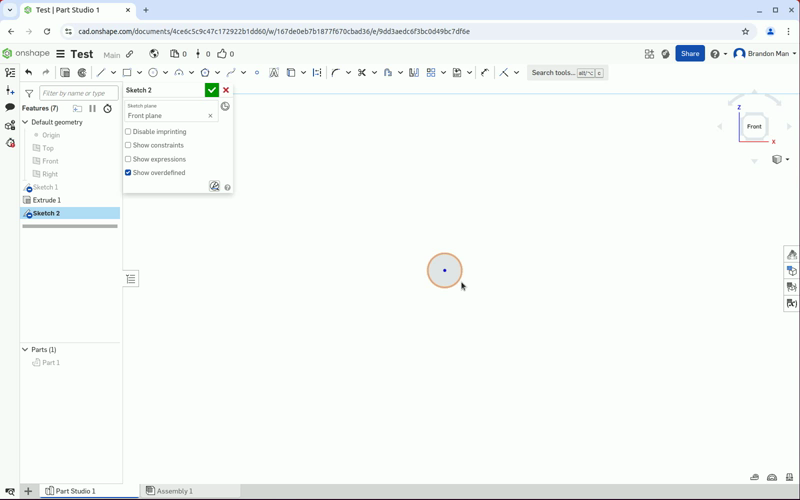
scroll(-6)
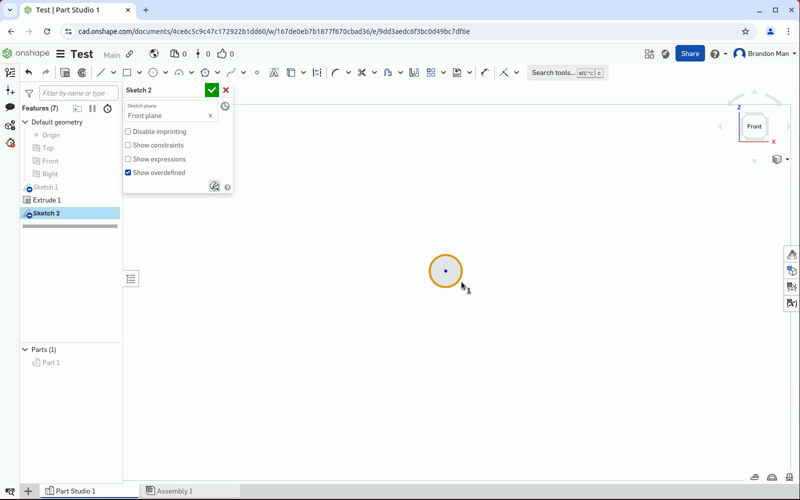
scroll(-6)
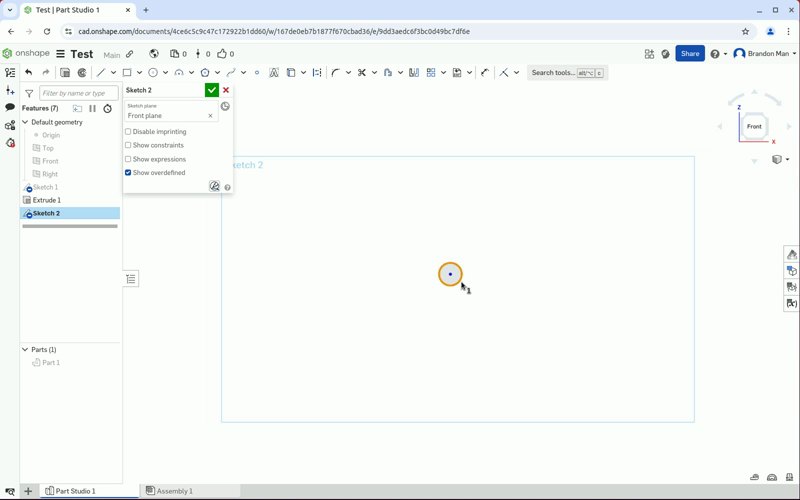
scroll(-6)
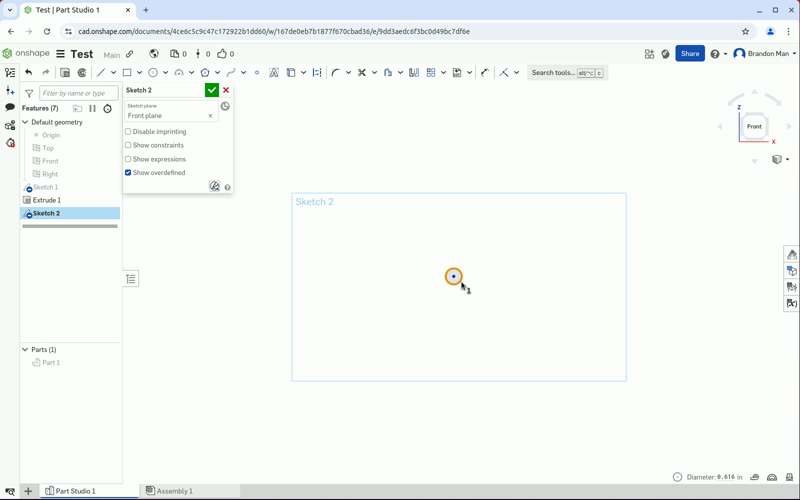
scroll(-6)
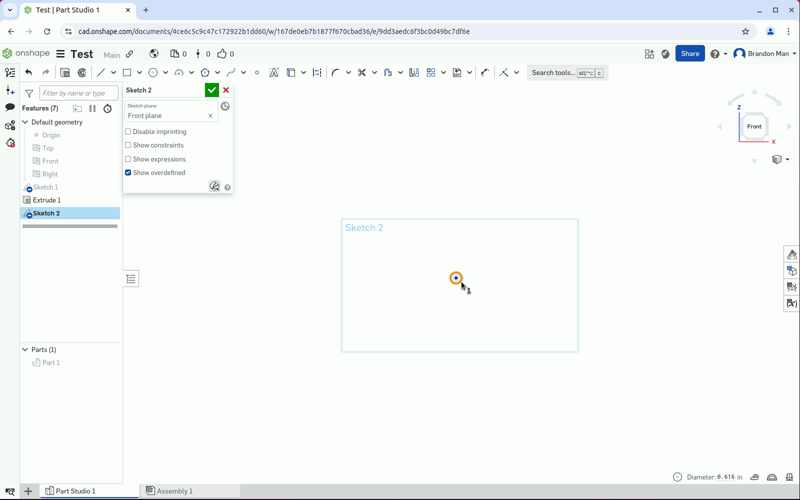
scroll(-6)
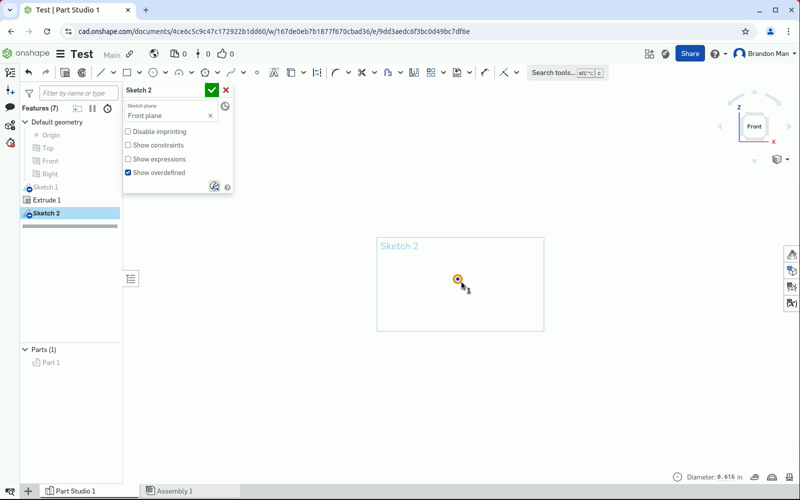
scroll(-6)
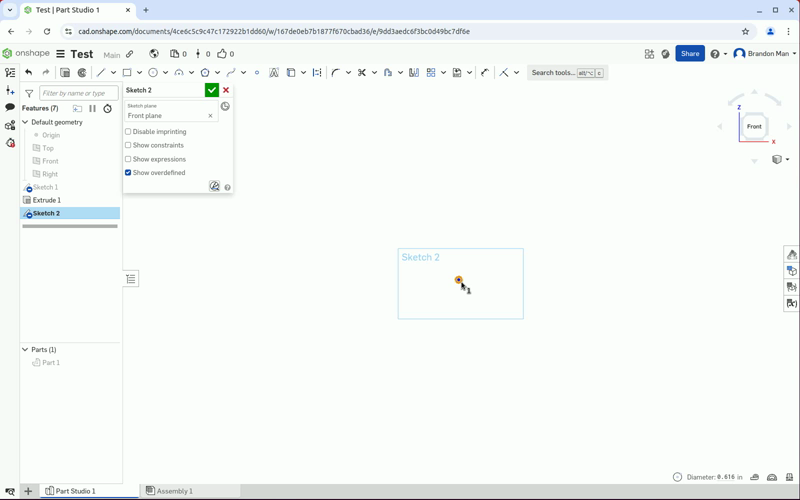
scroll(-6)
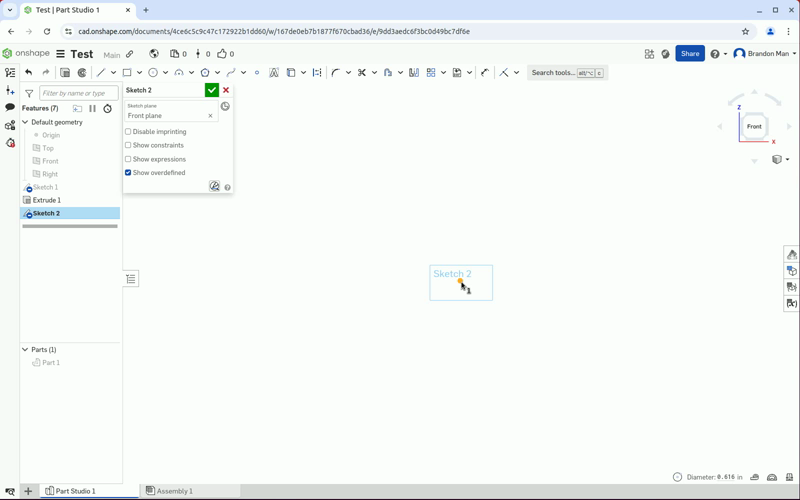
mouse_move(73, 352)
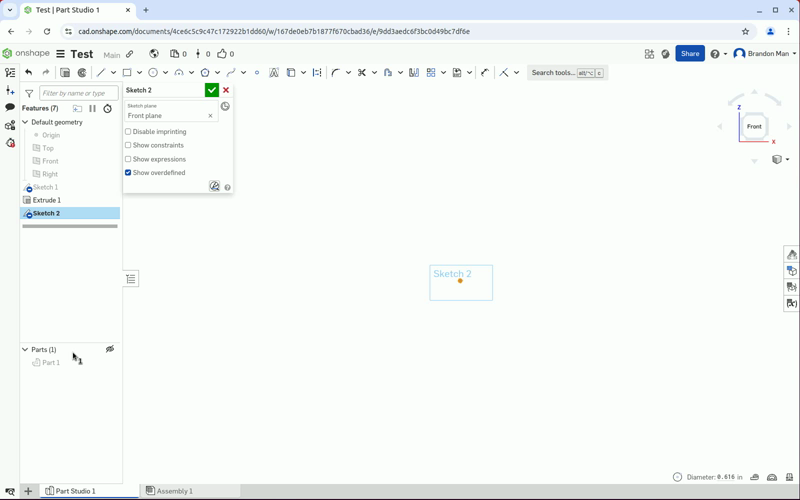
key(shift+y)
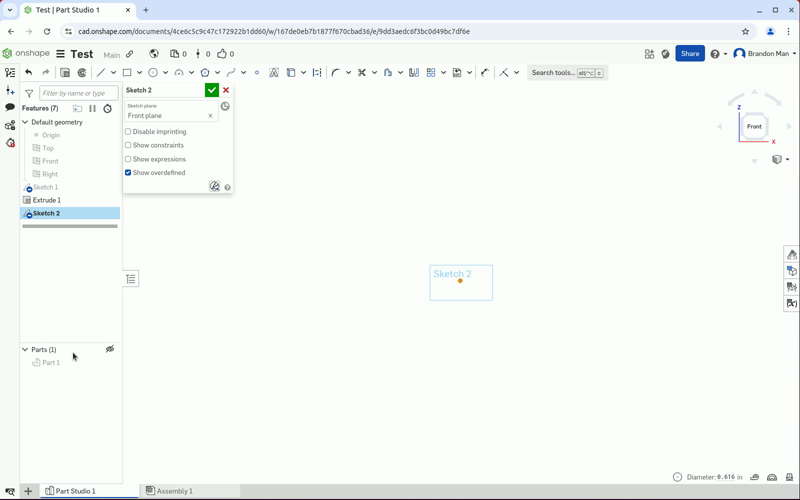
key(shift+e)
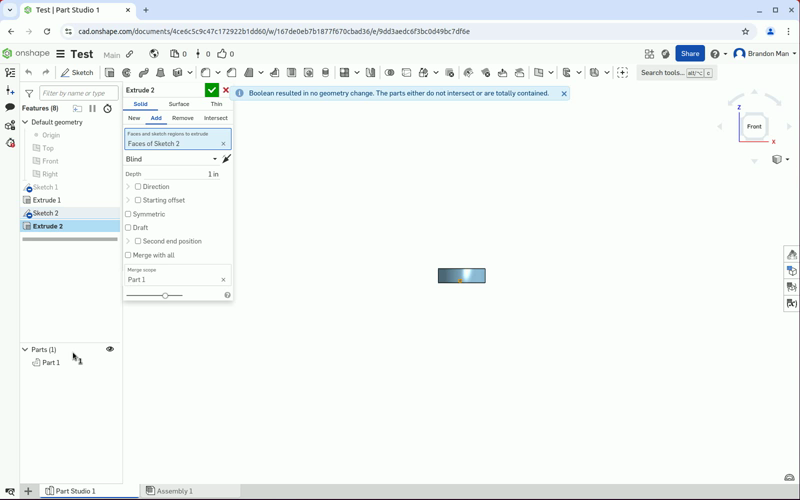
mouse_move(143, 106)
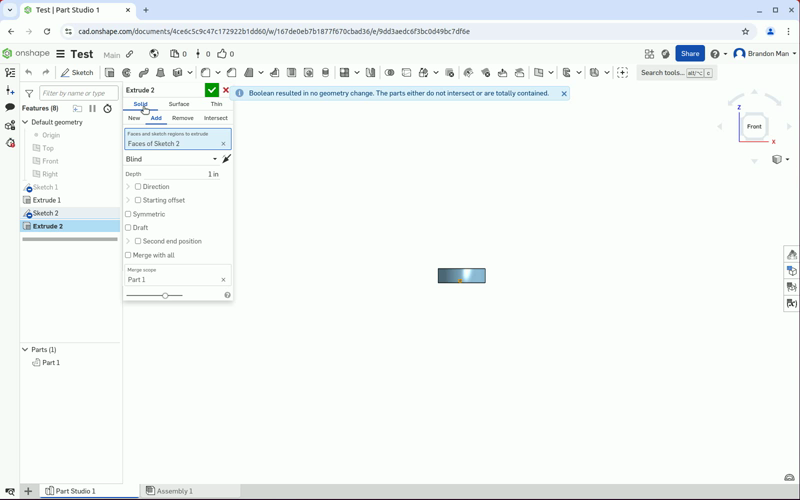
click(143, 106)
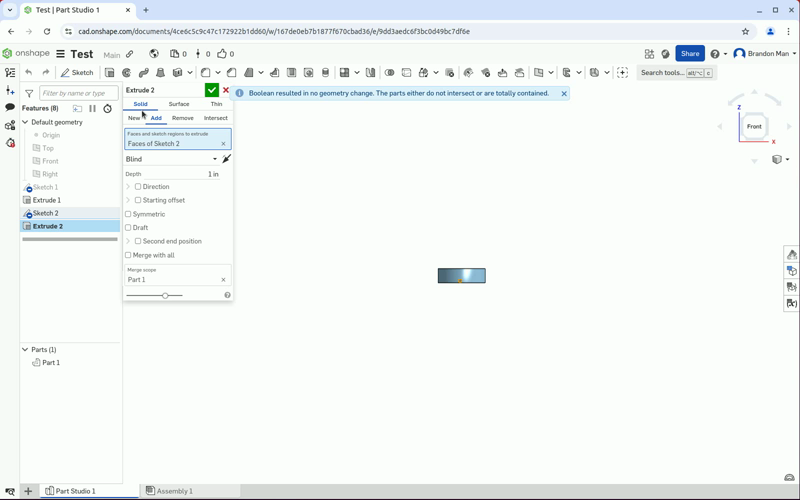
mouse_move(137, 120)
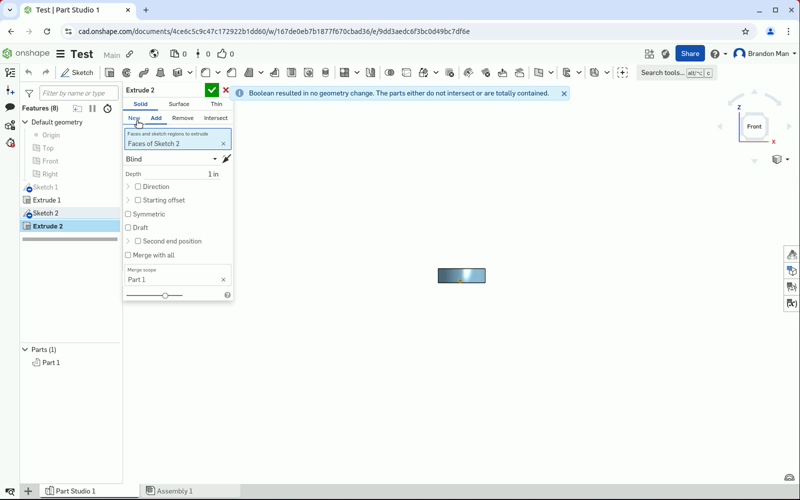
click(137, 120)
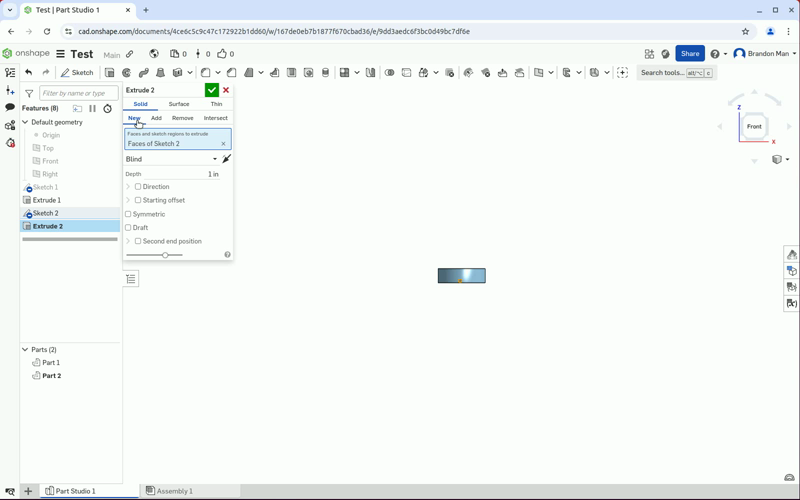
key(tab, 4)
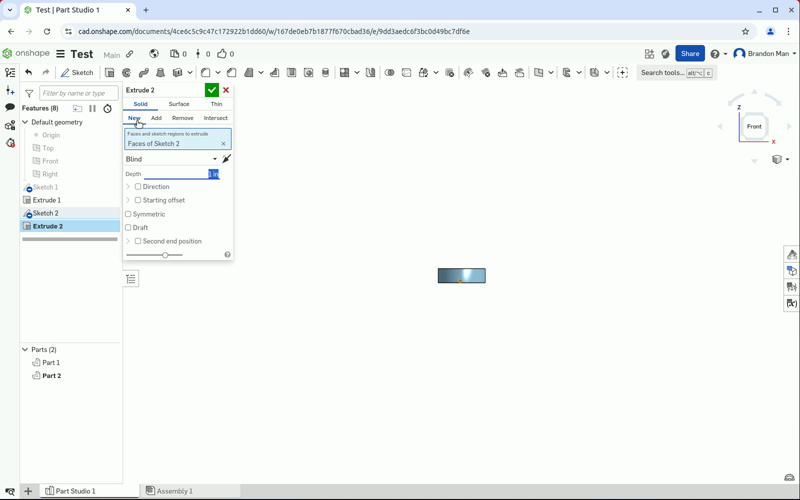
text(23.108)
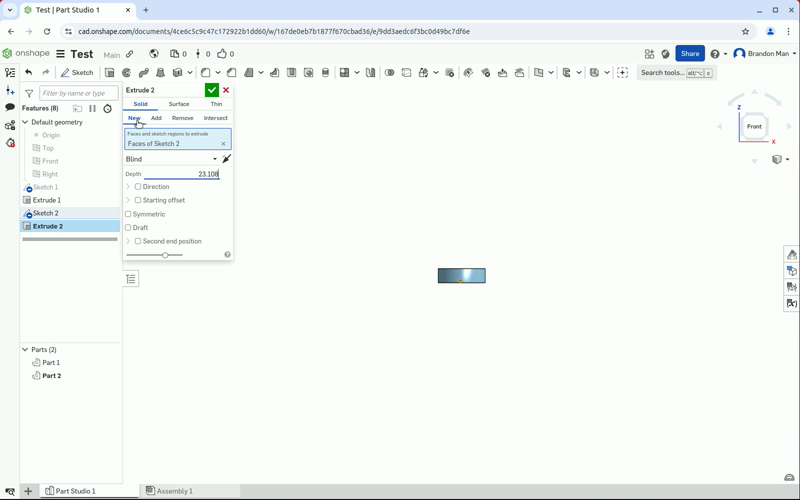
key(enter)
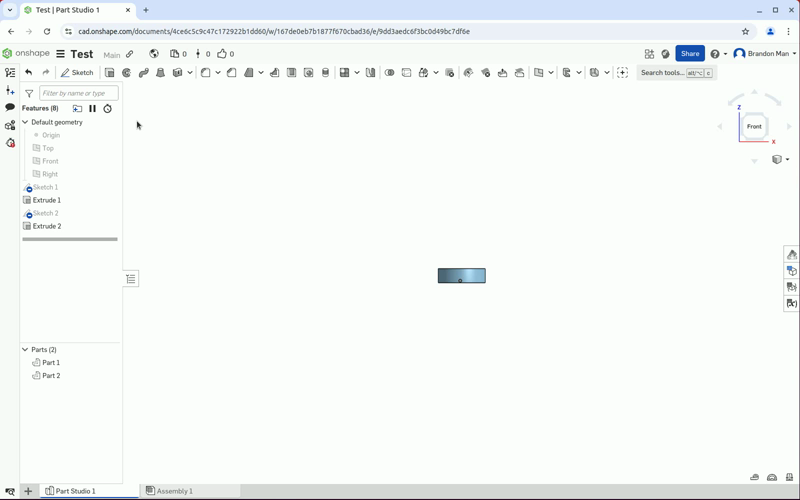
key(shift+h)
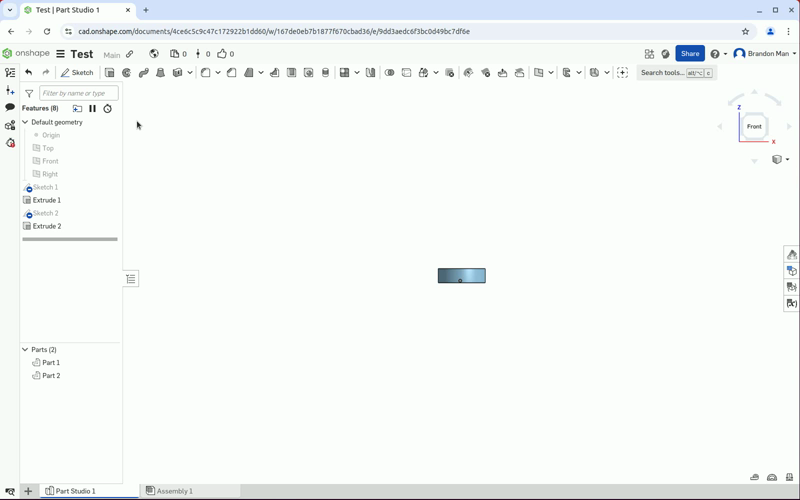
key(shift+h)
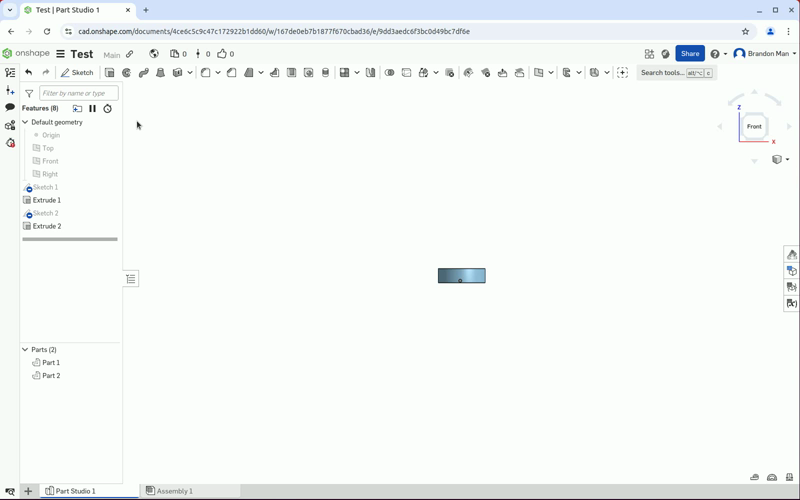
mouse_move(73, 189)
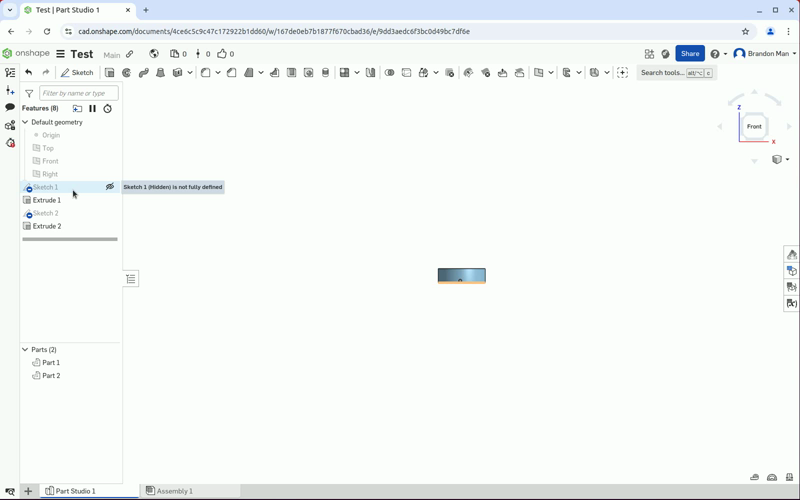
click(73, 189)
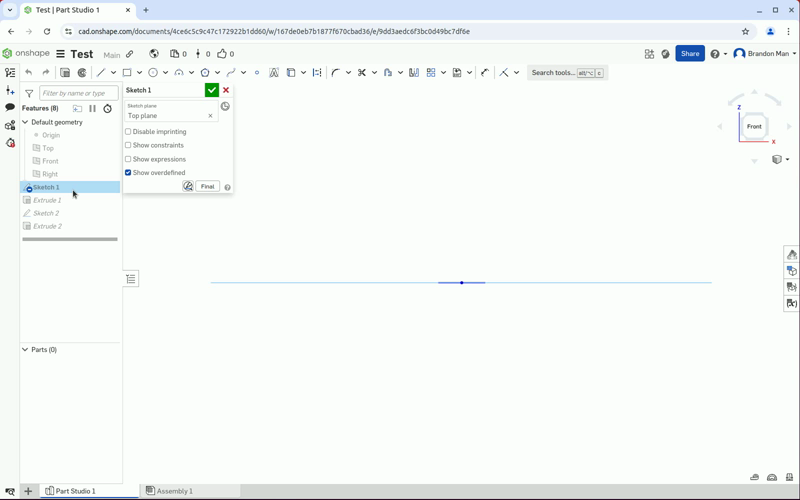
mouse_move(229, 92)
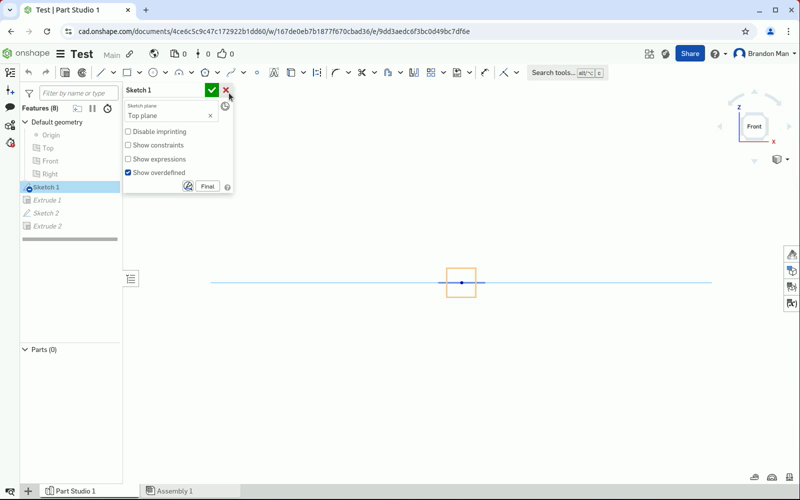
click(229, 92)
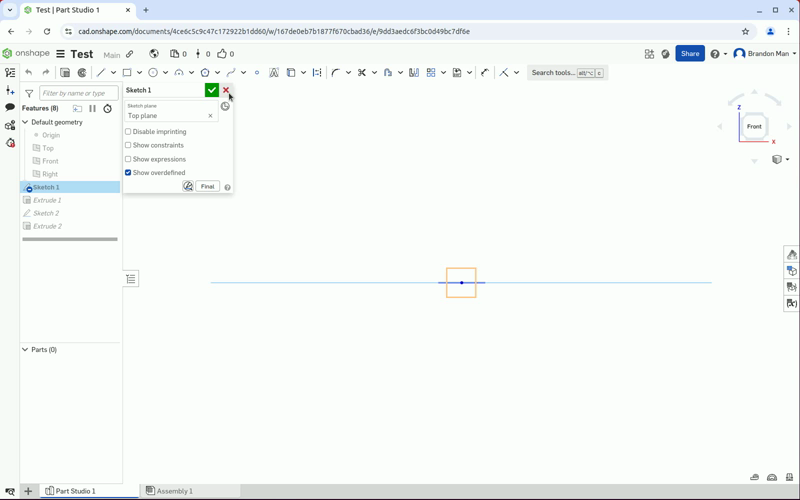
key(shift+s)
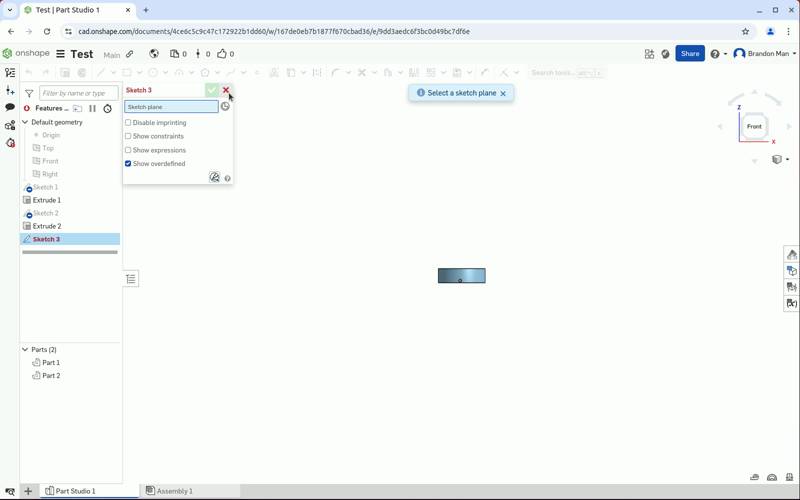
mouse_move(73, 163)
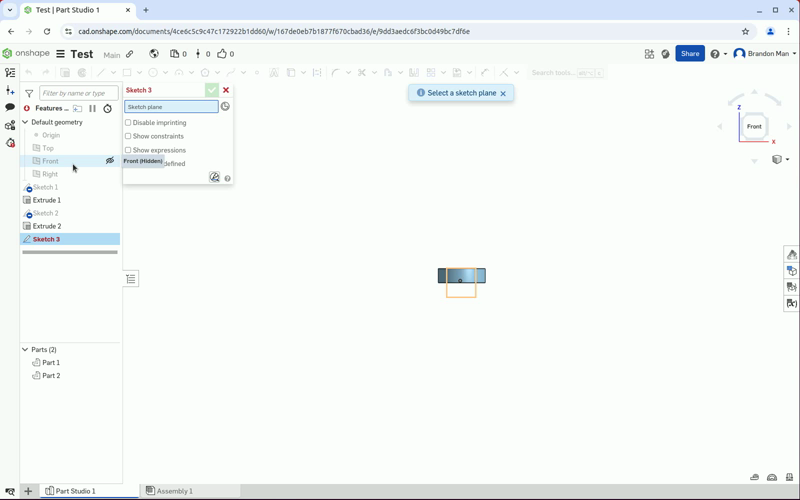
click(73, 163)
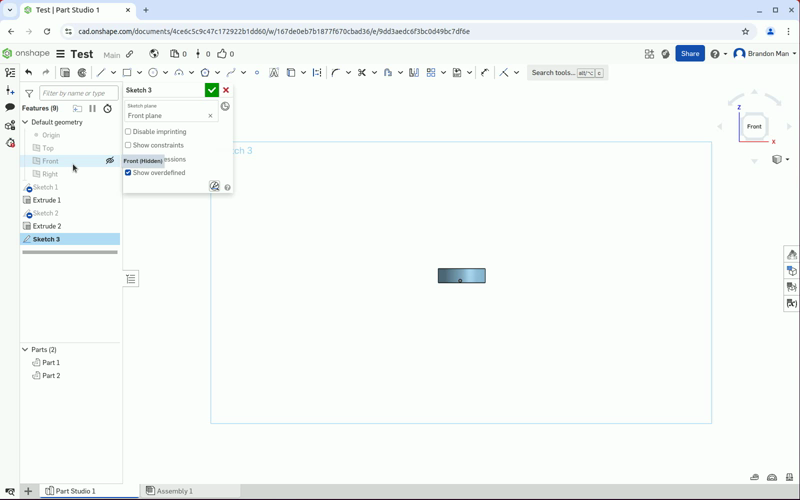
mouse_move(73, 352)
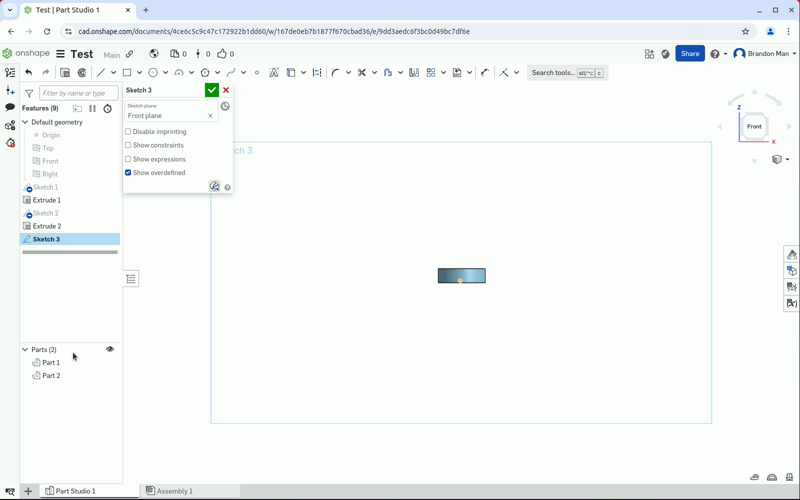
key(y)
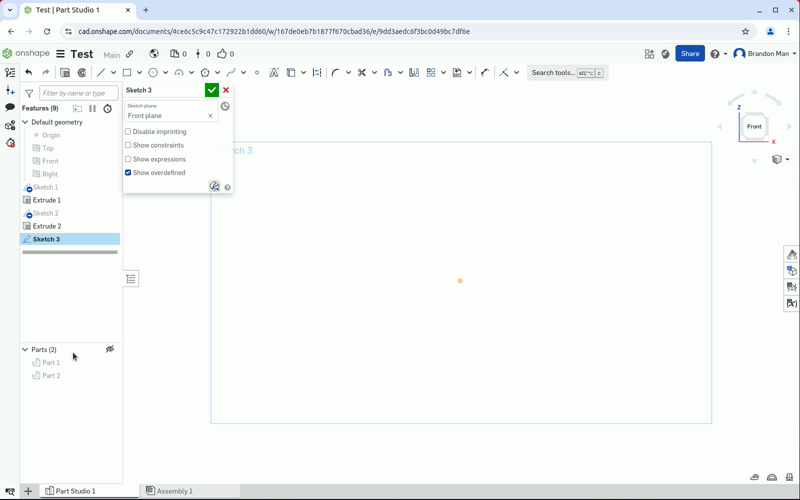
key(c)
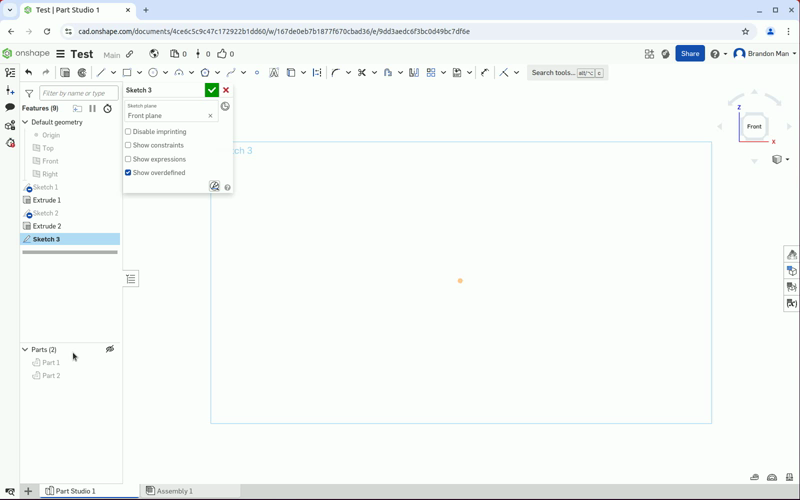
key_down(shift)
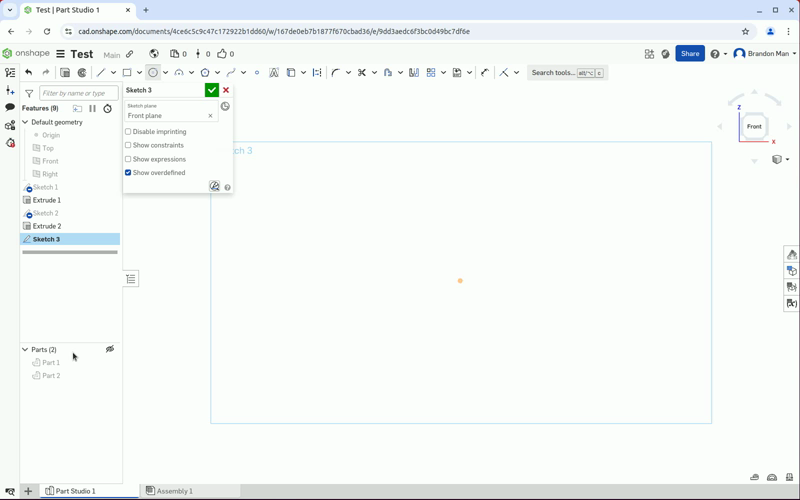
mouse_move(462, 280)
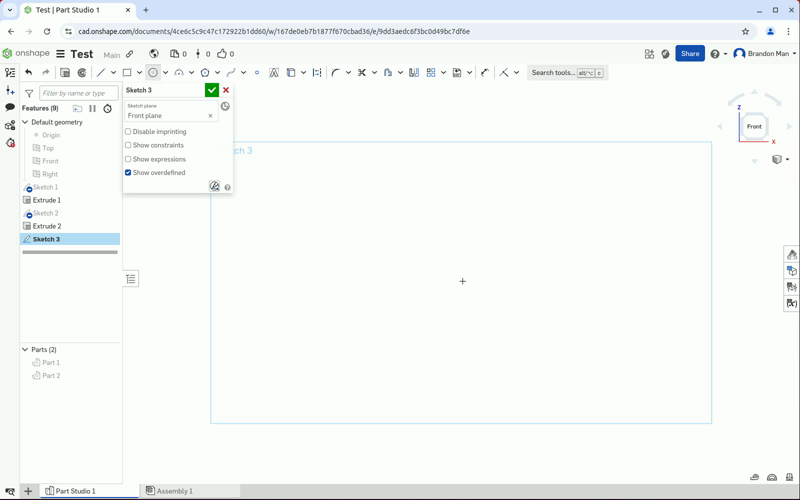
click(462, 280)
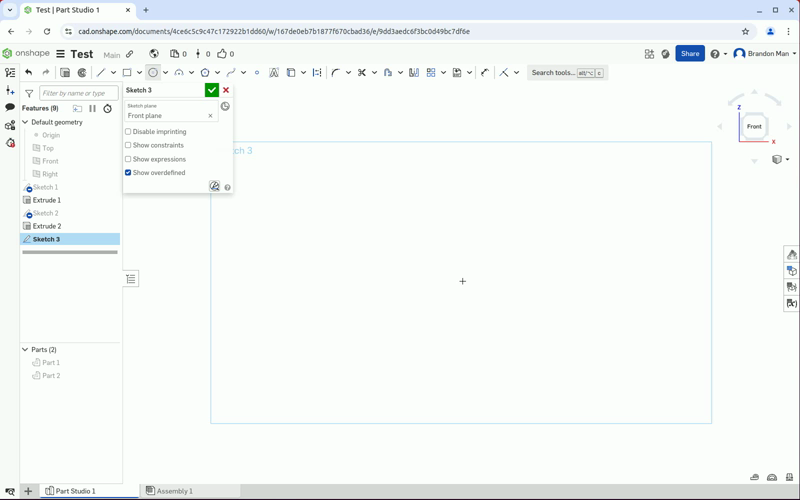
key_up(shift)
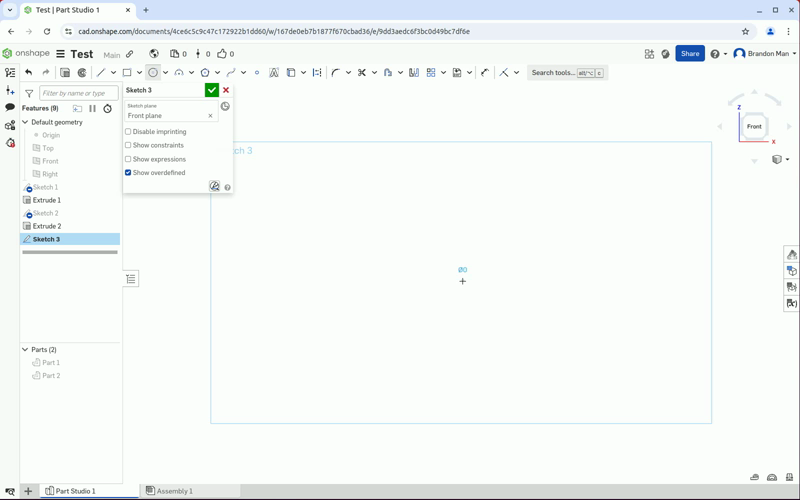
mouse_move(464, 280)
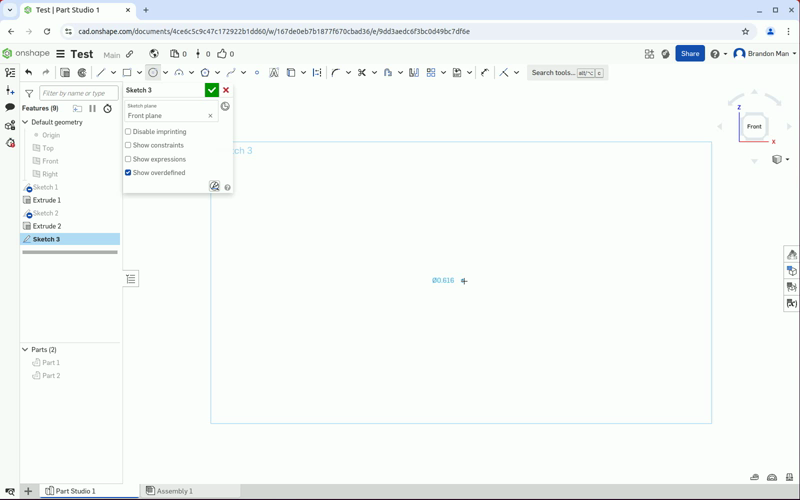
scroll(6)
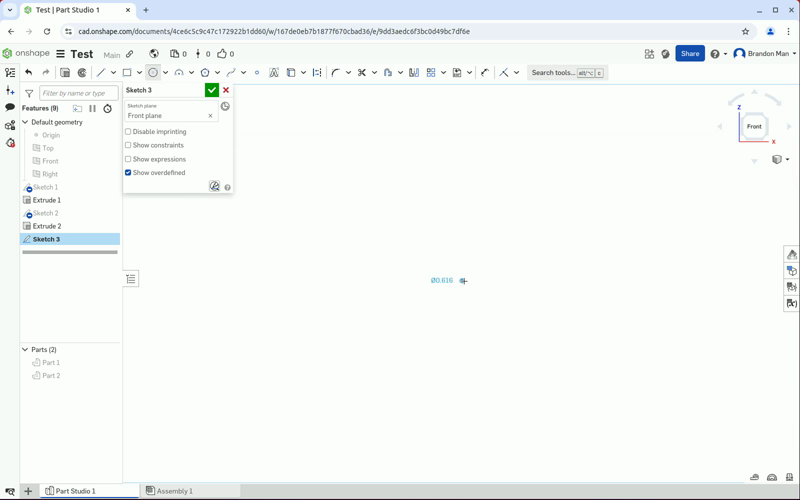
scroll(6)
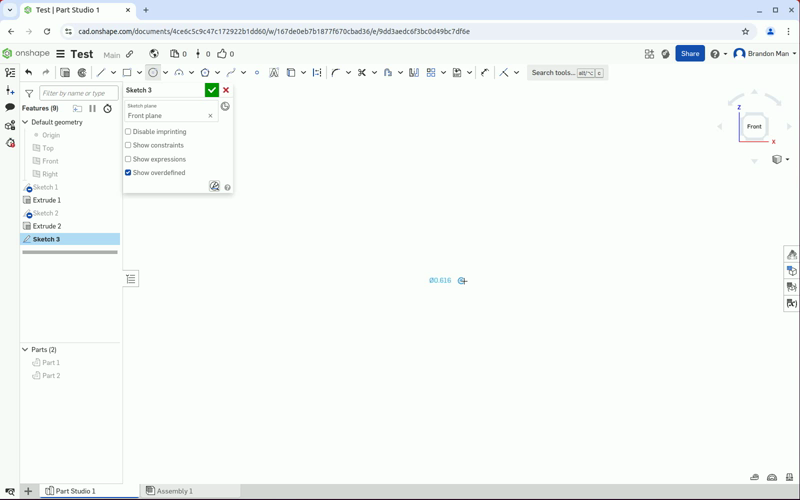
scroll(6)
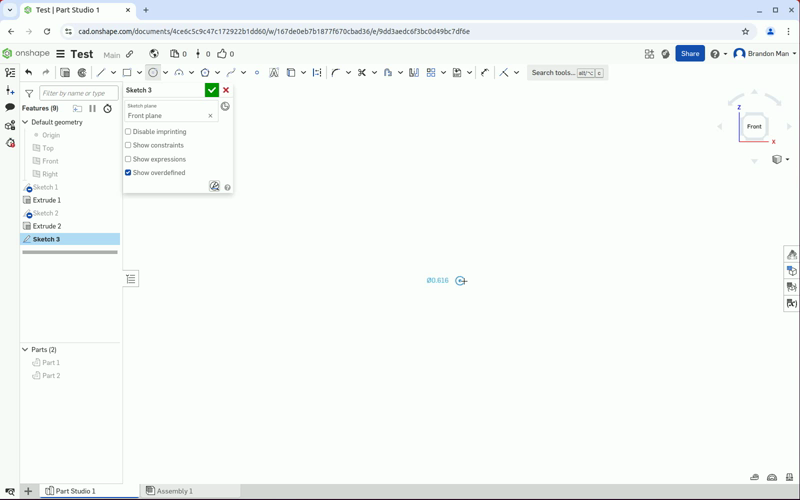
scroll(6)
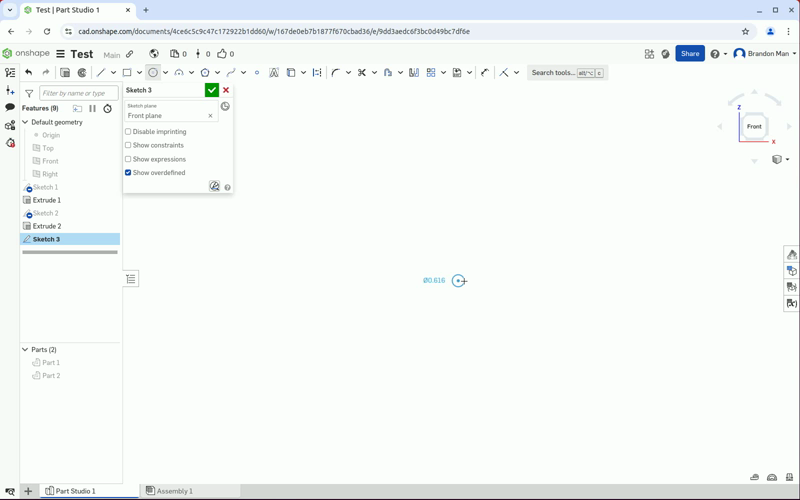
scroll(6)
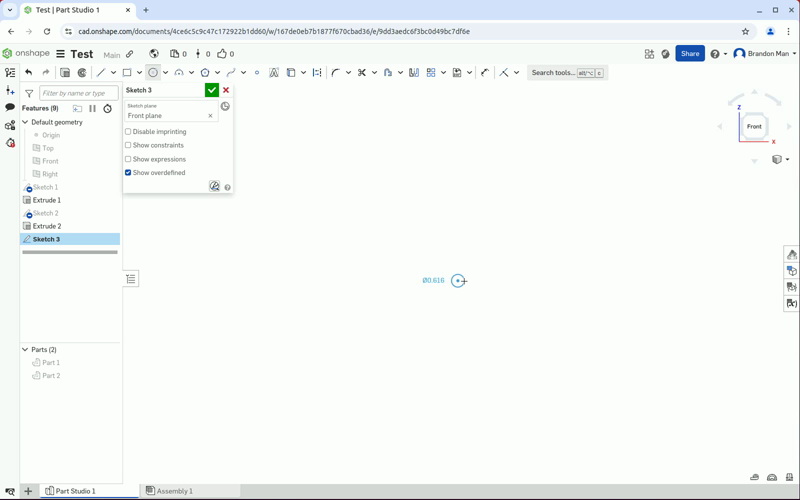
scroll(6)
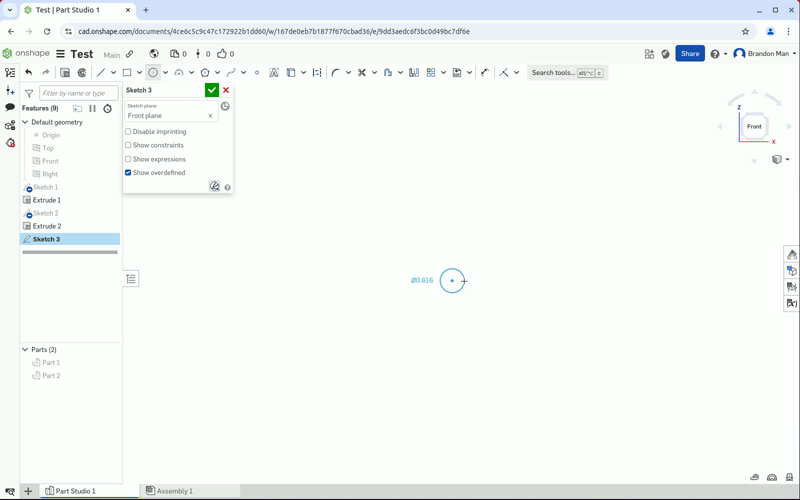
scroll(6)
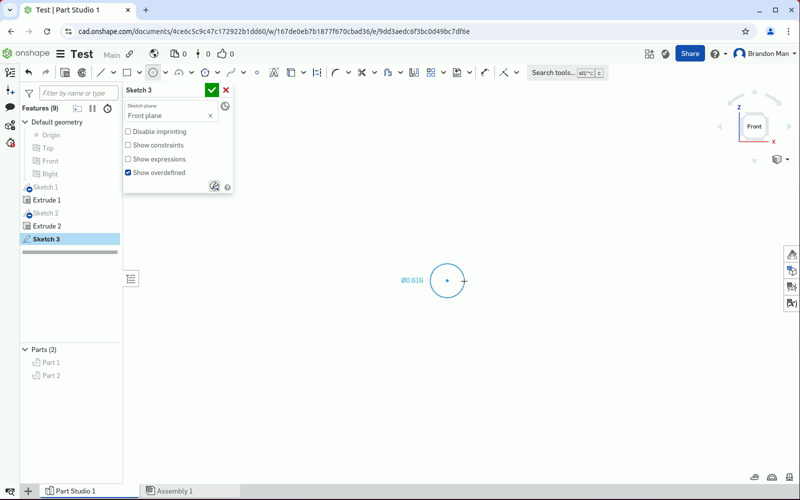
click(464, 280)
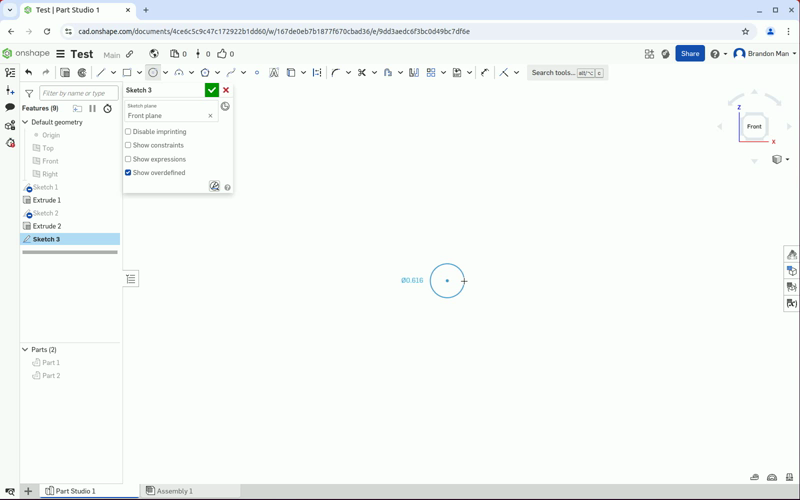
scroll(-6)
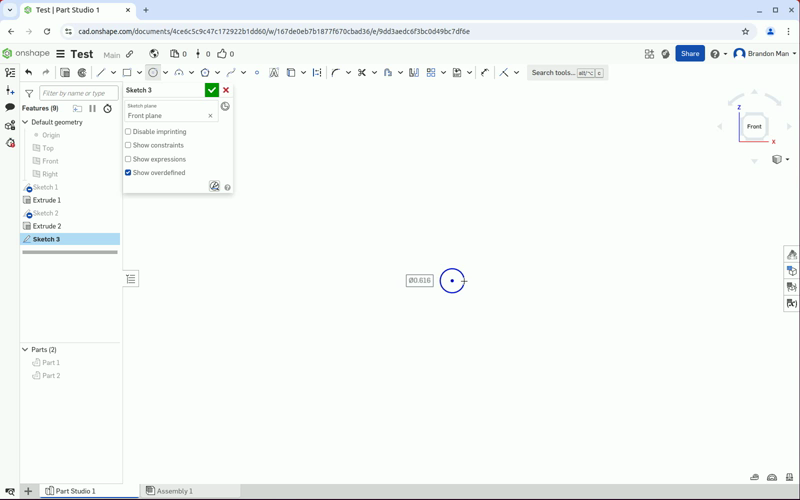
scroll(-6)
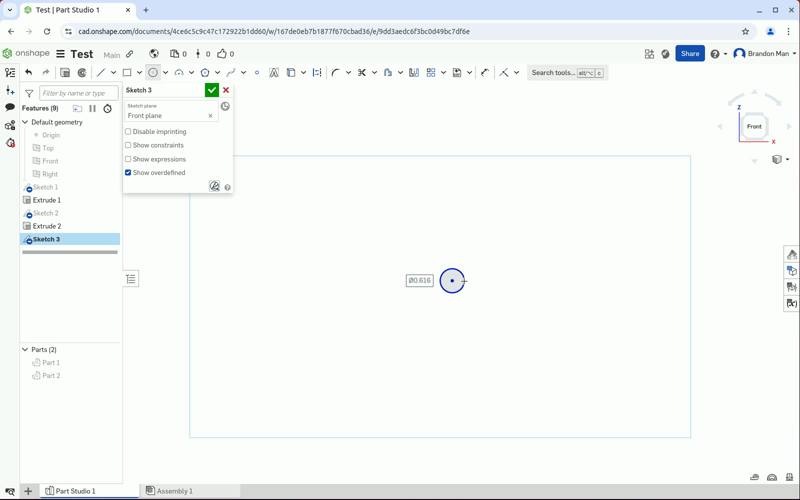
scroll(-6)
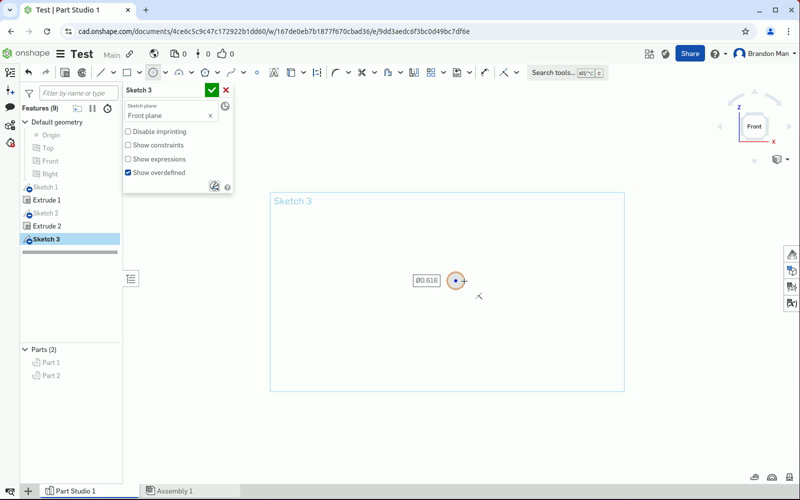
scroll(-6)
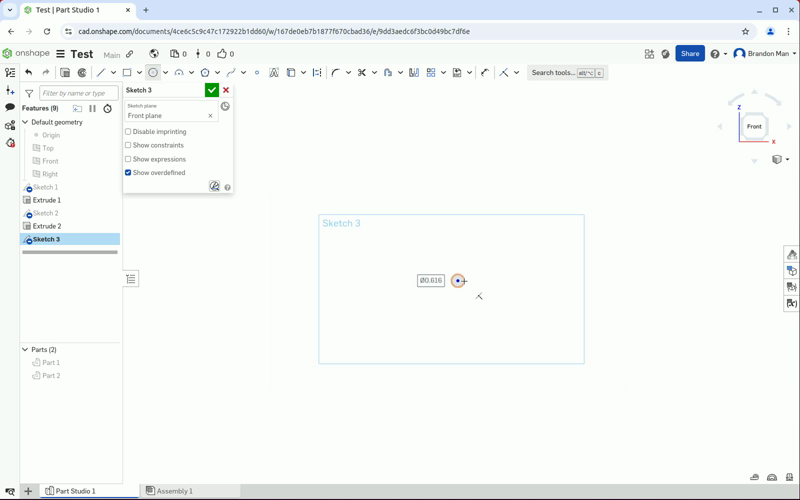
scroll(-6)
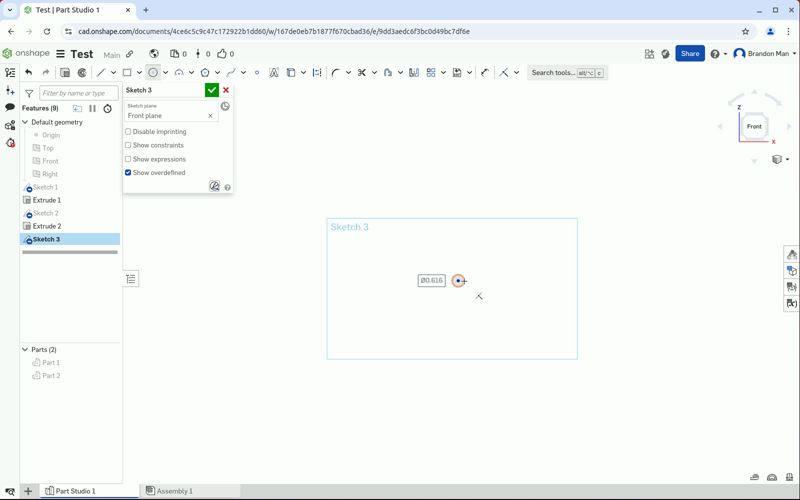
scroll(-6)
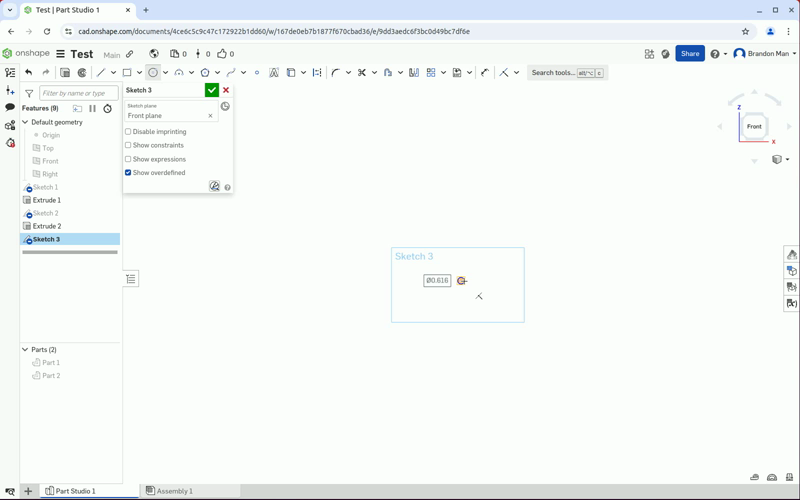
scroll(-6)
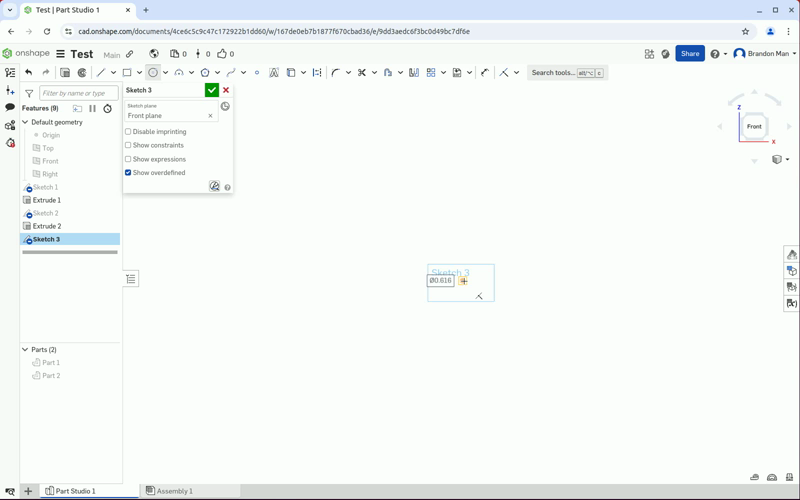
key(esc)
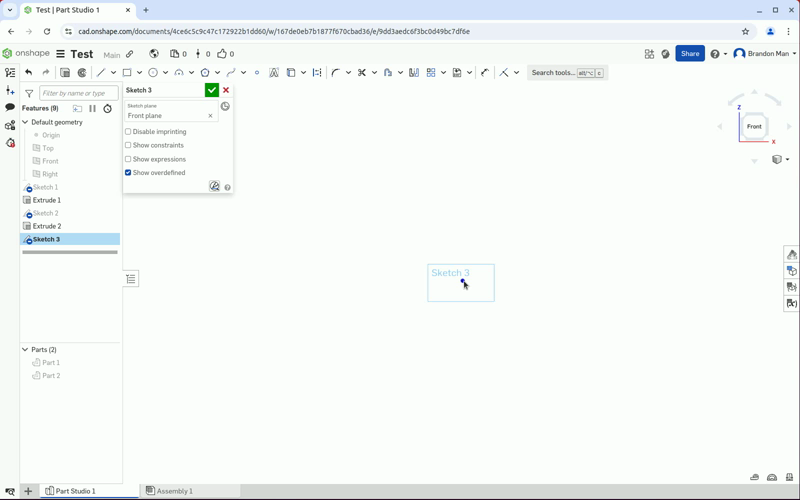
mouse_move(461, 280)
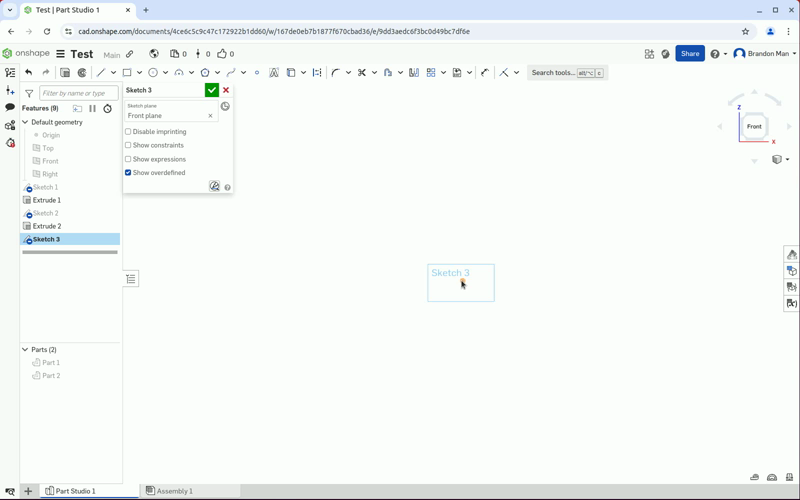
scroll(6)
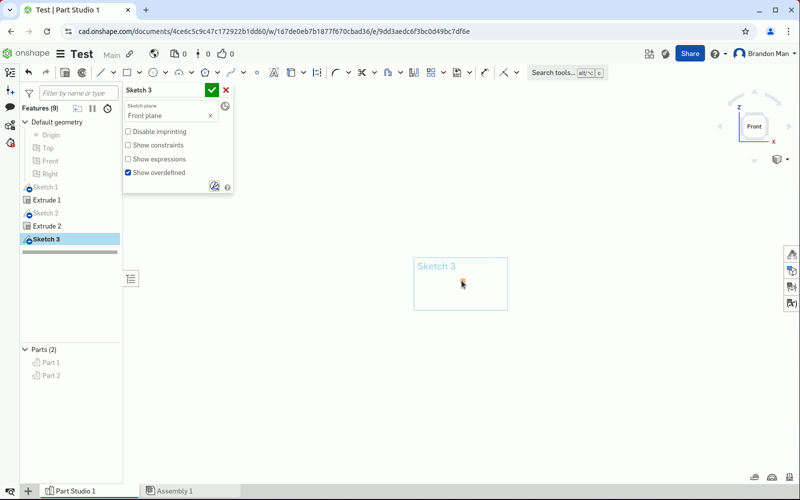
scroll(6)
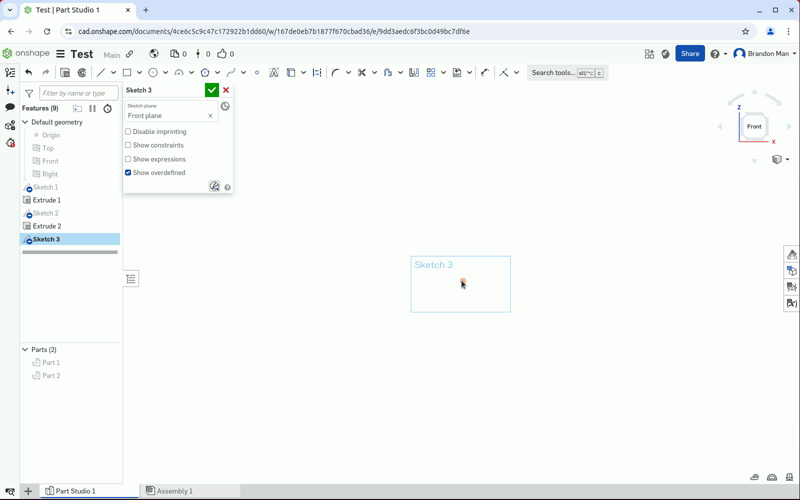
scroll(6)
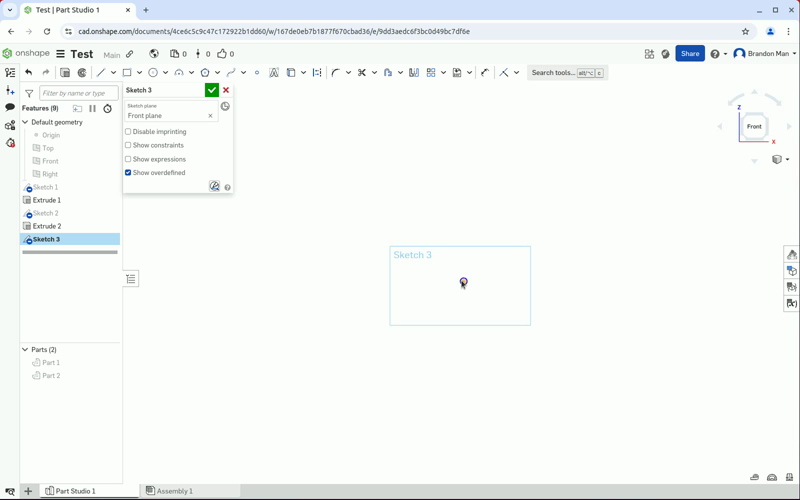
scroll(6)
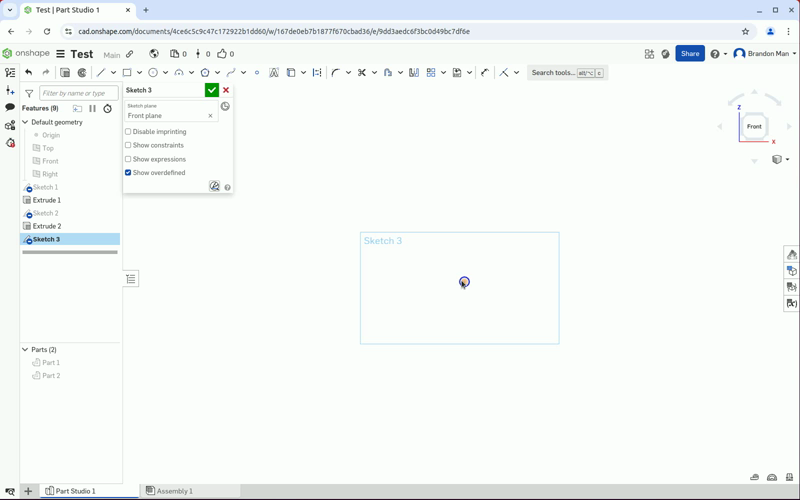
scroll(6)
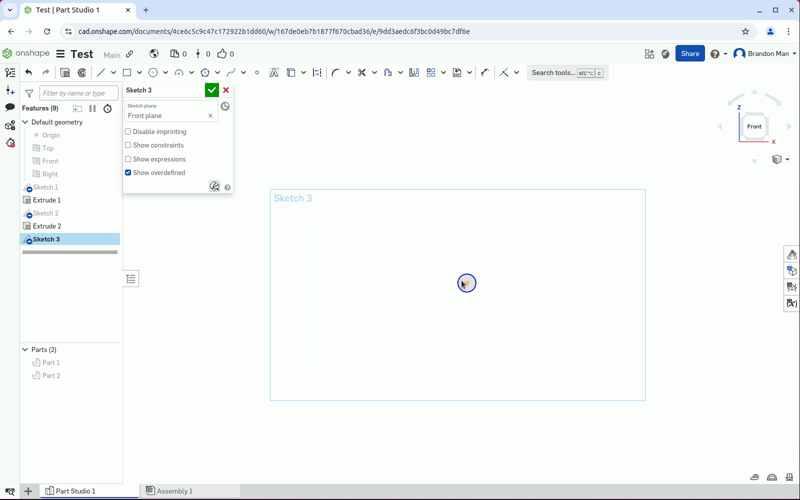
scroll(6)
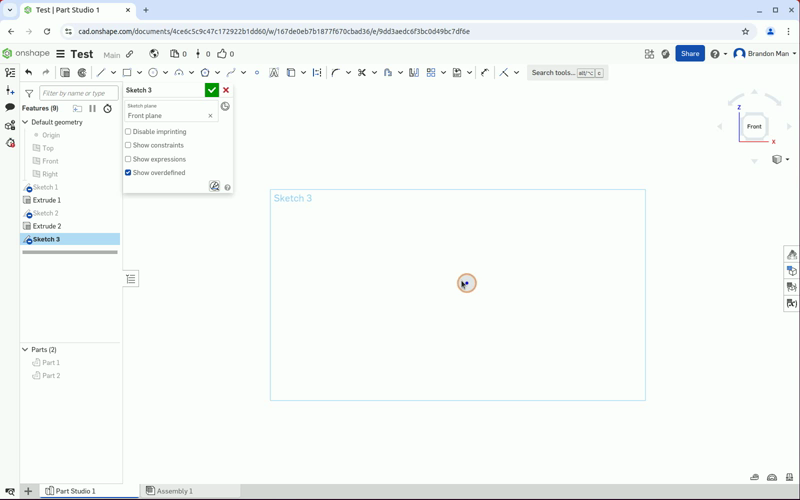
scroll(6)
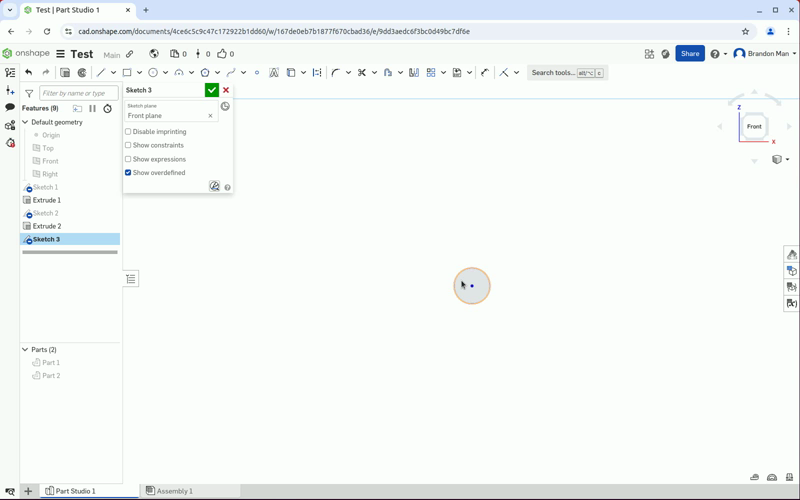
click(461, 280)
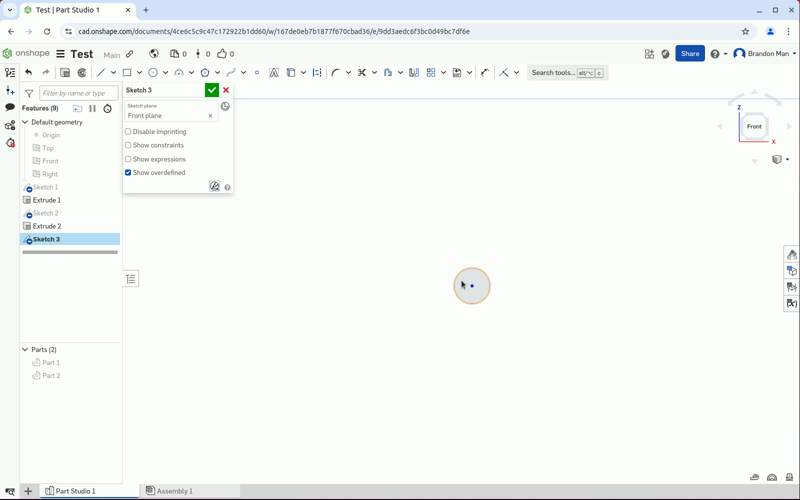
scroll(-6)
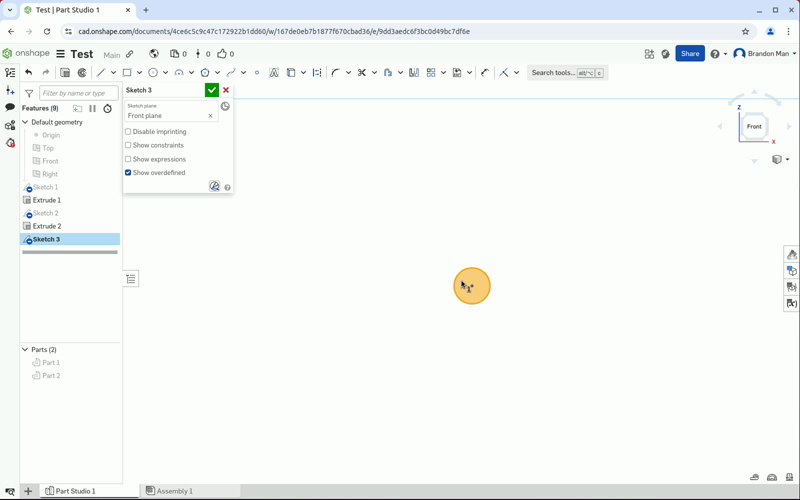
scroll(-6)
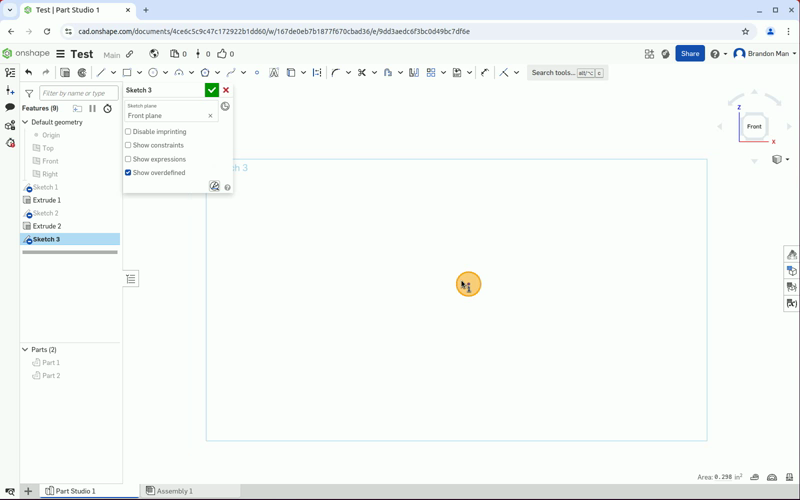
scroll(-6)
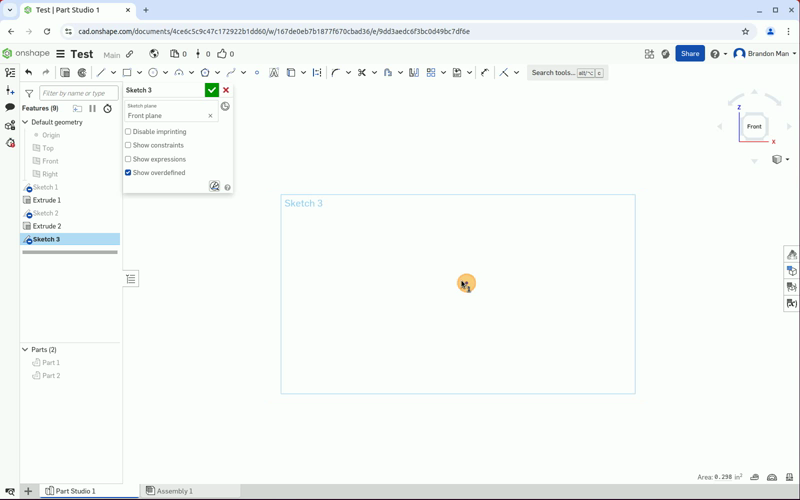
scroll(-6)
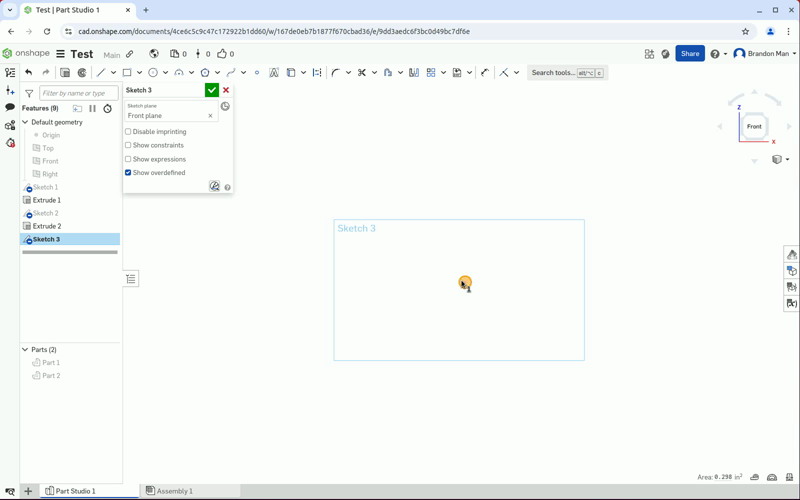
scroll(-6)
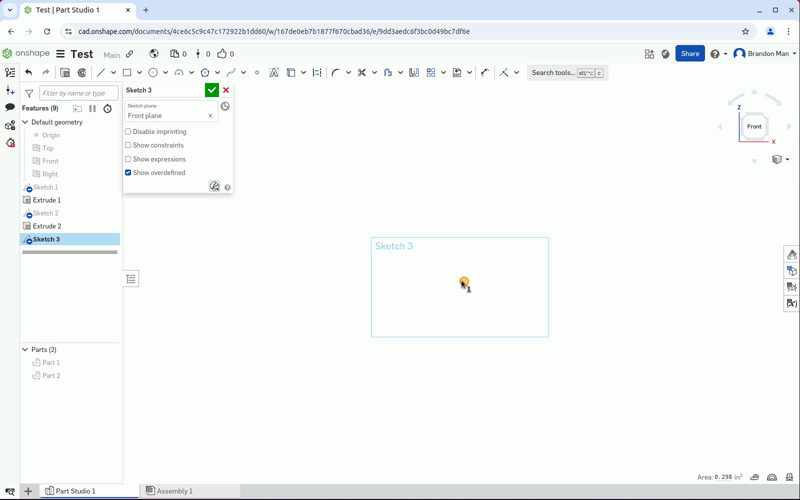
scroll(-6)
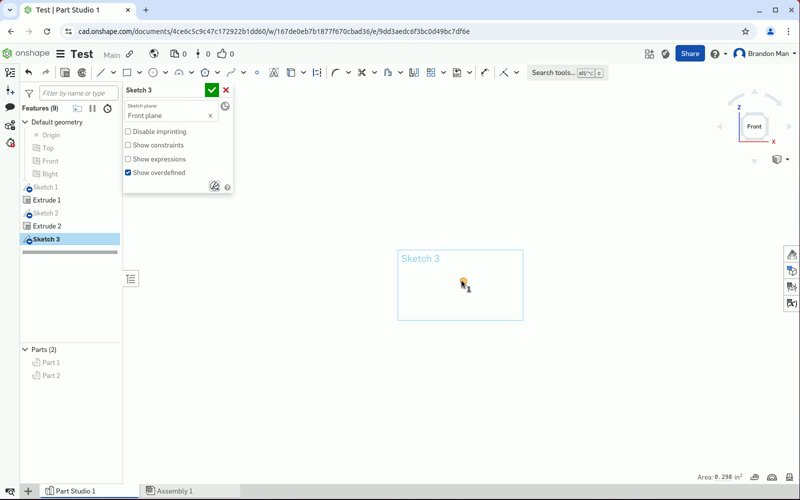
scroll(-6)
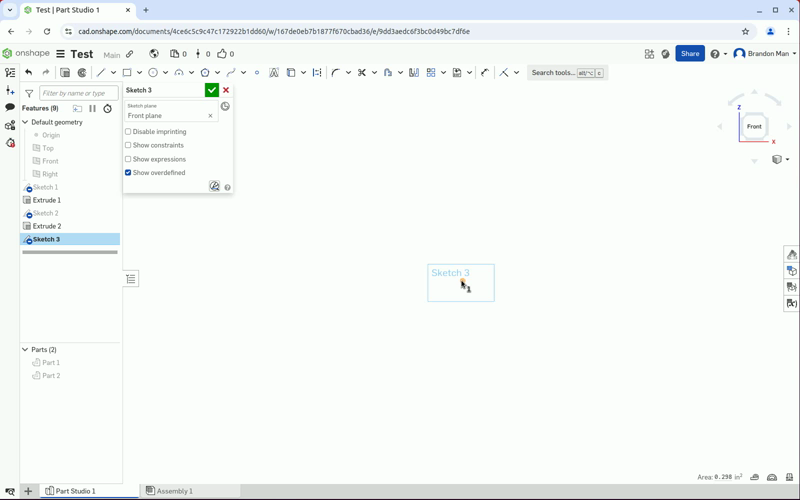
mouse_move(73, 352)
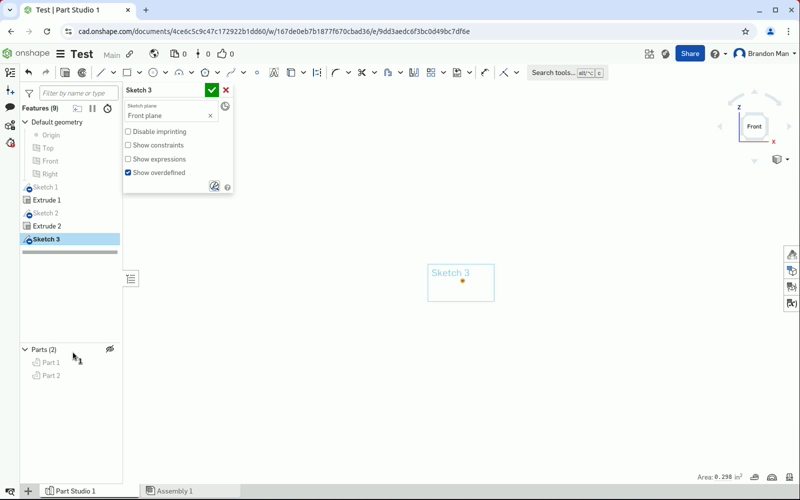
key(shift+y)
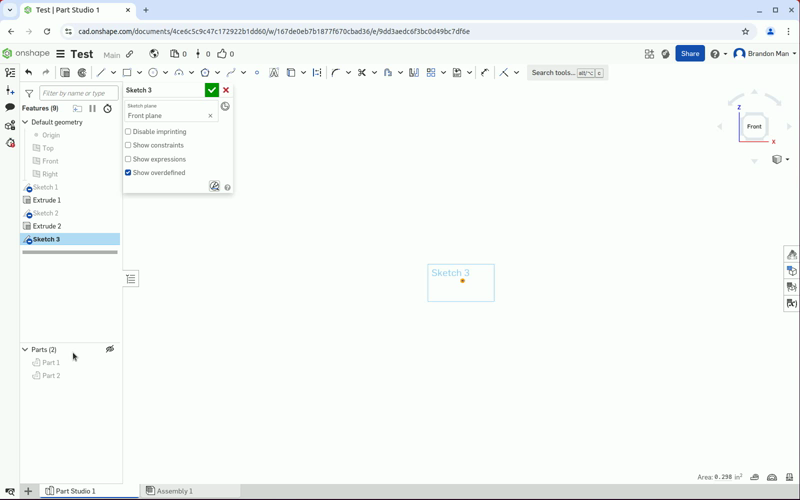
key(shift+e)
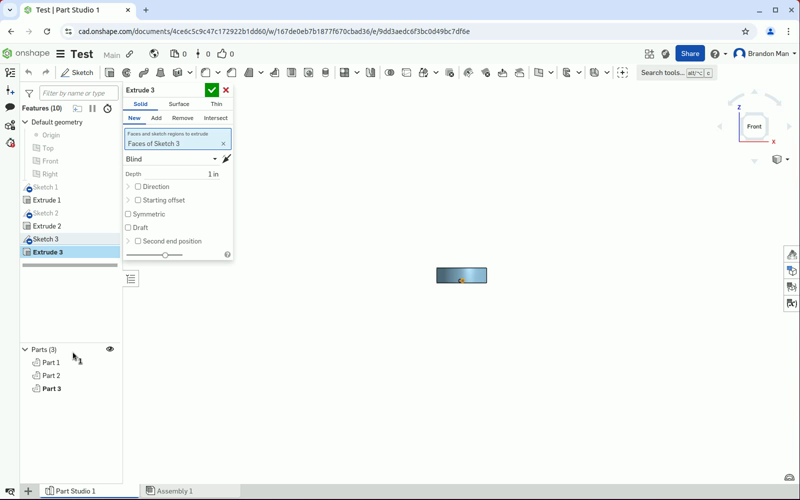
mouse_move(143, 106)
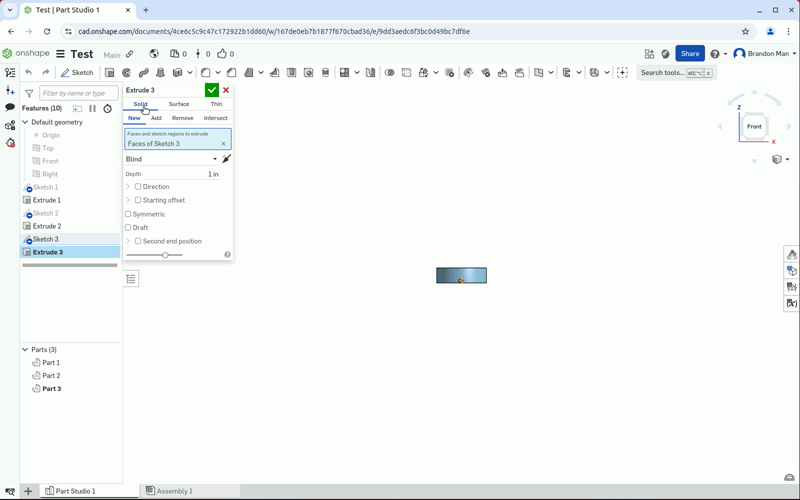
click(143, 106)
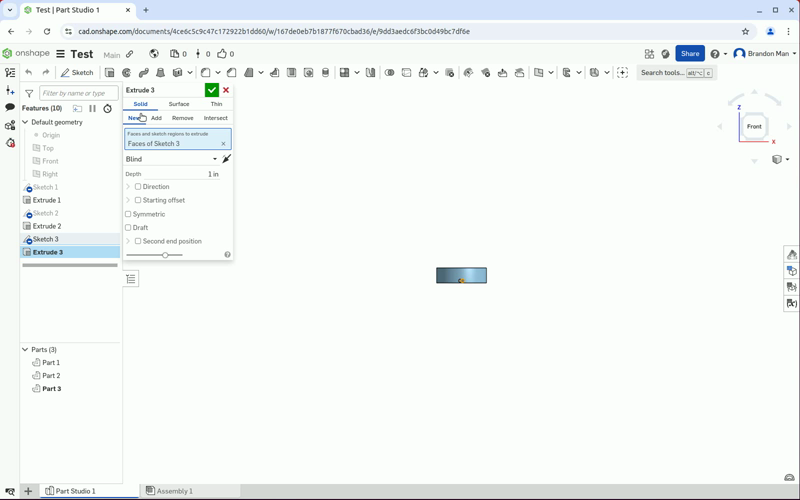
mouse_move(137, 120)
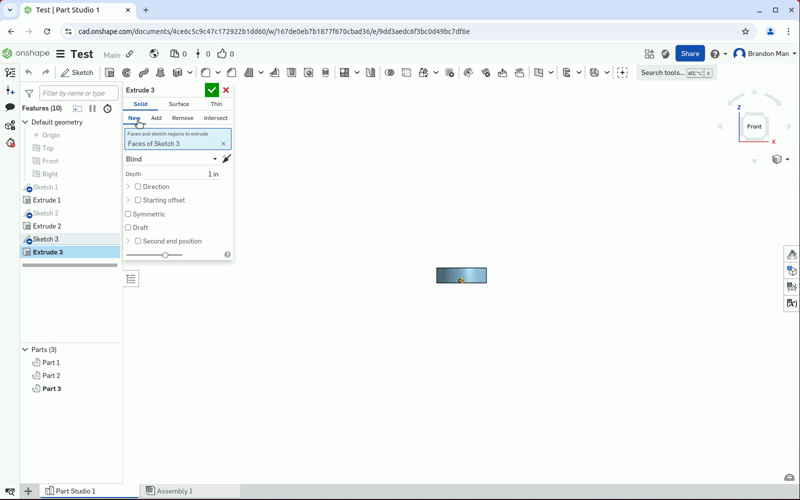
click(137, 120)
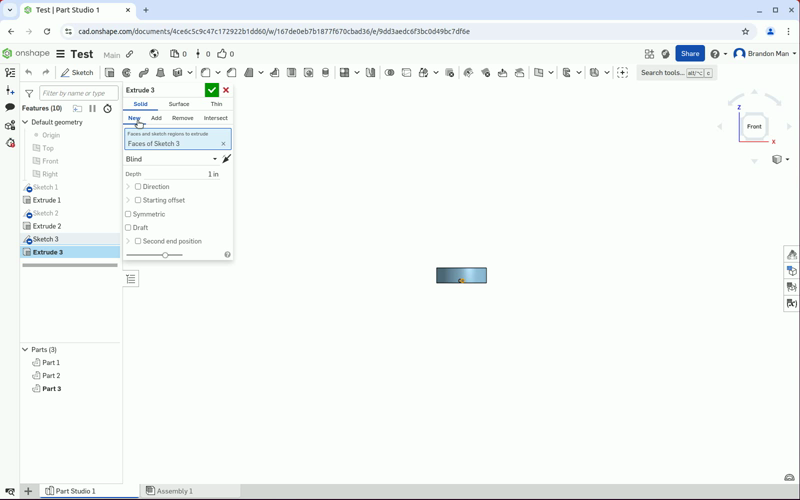
key(tab, 4)
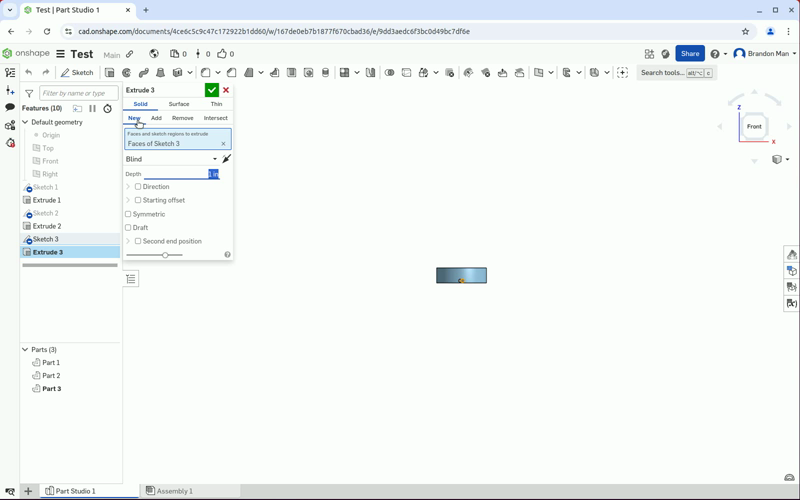
text(23.108)
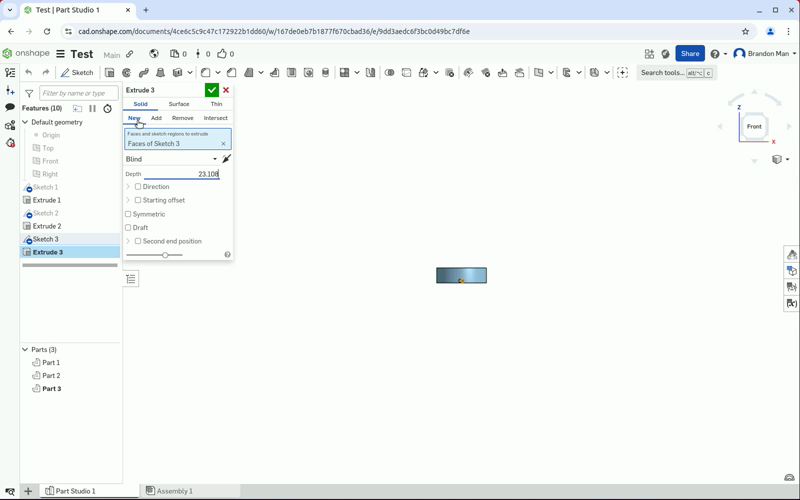
key(enter)
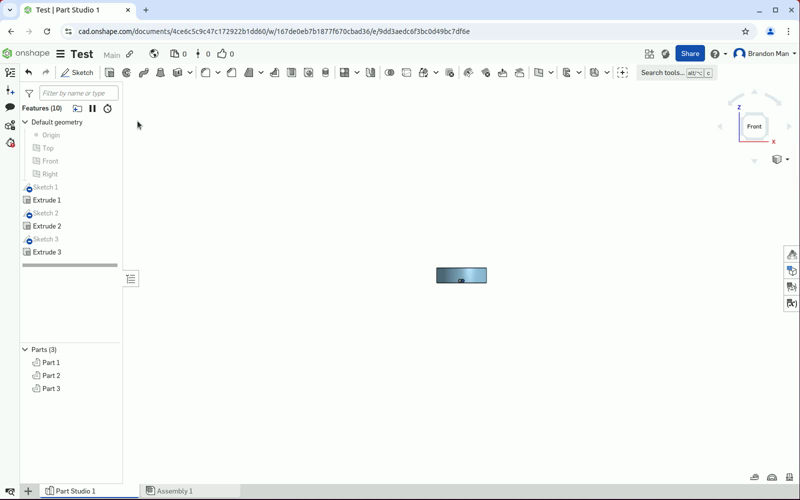
key(shift+h)
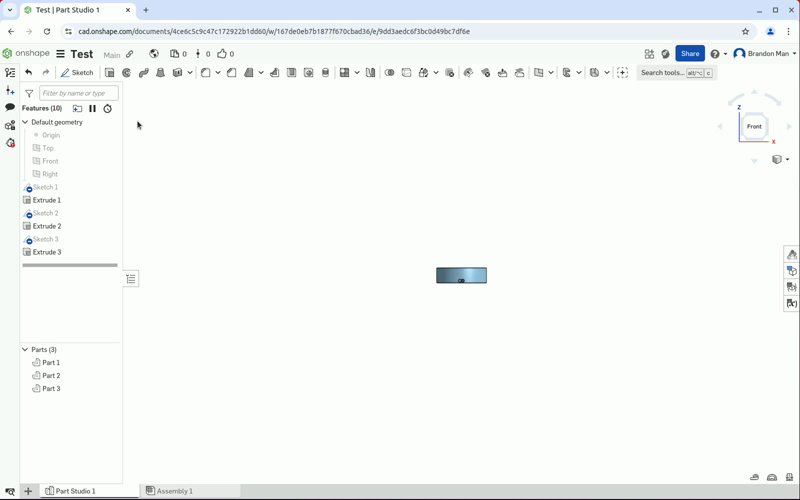
key(shift+h)
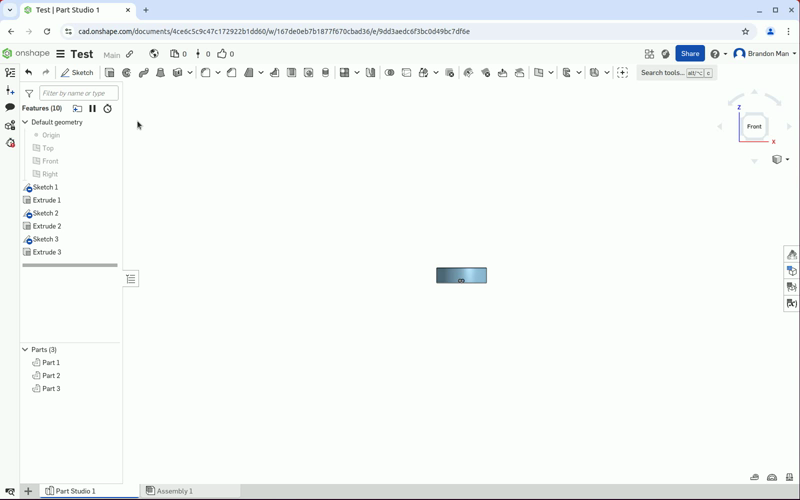
key(shift+7)
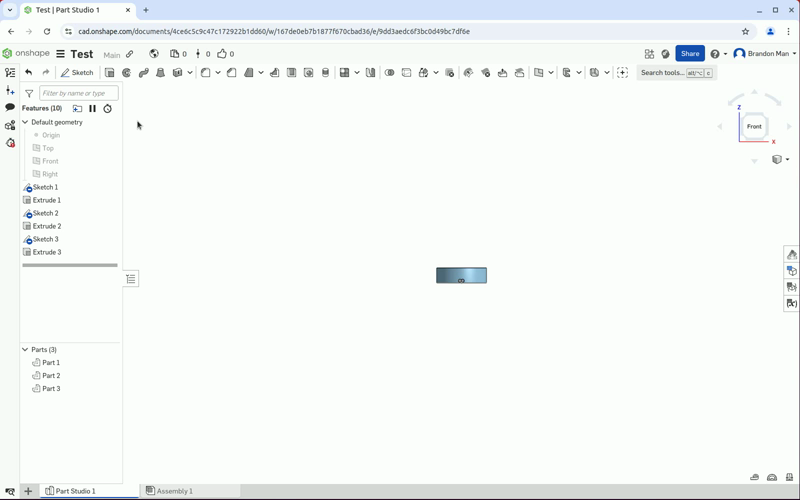
key(left, 2)
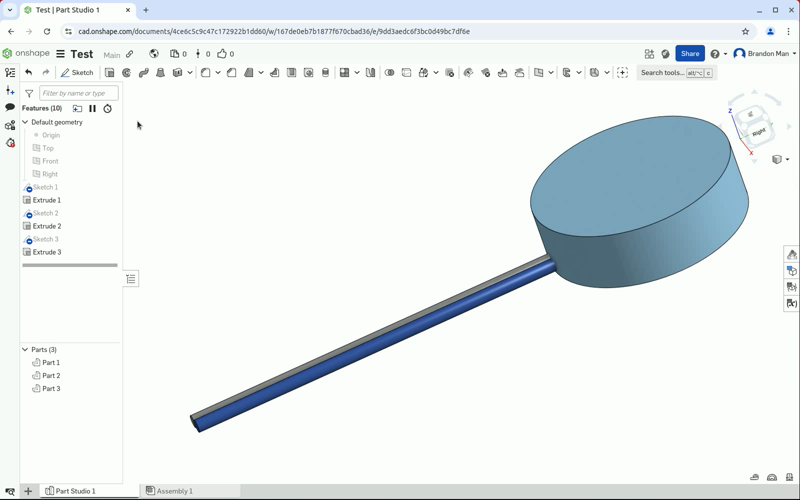
key(down, 2)
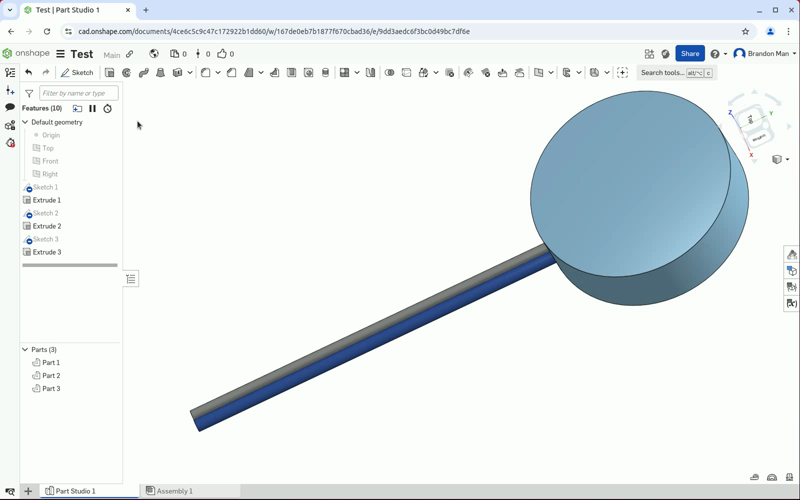
key(up, 2)
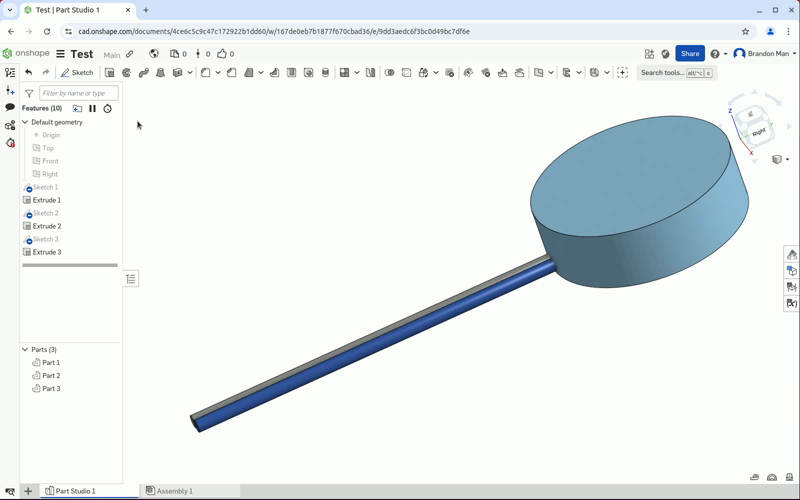
key(right, 2)
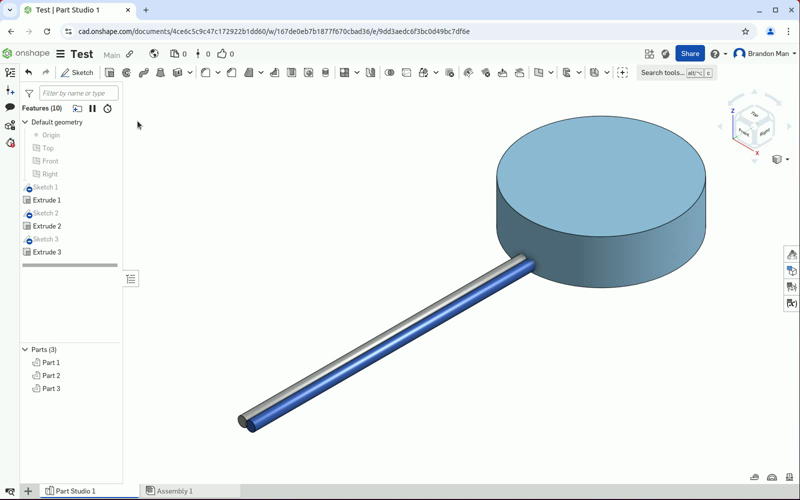
mouse_move(73, 189)
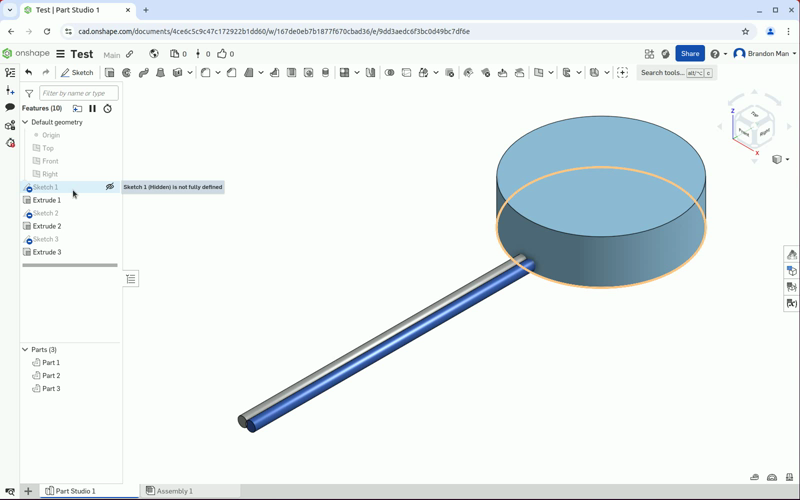
click(73, 189)